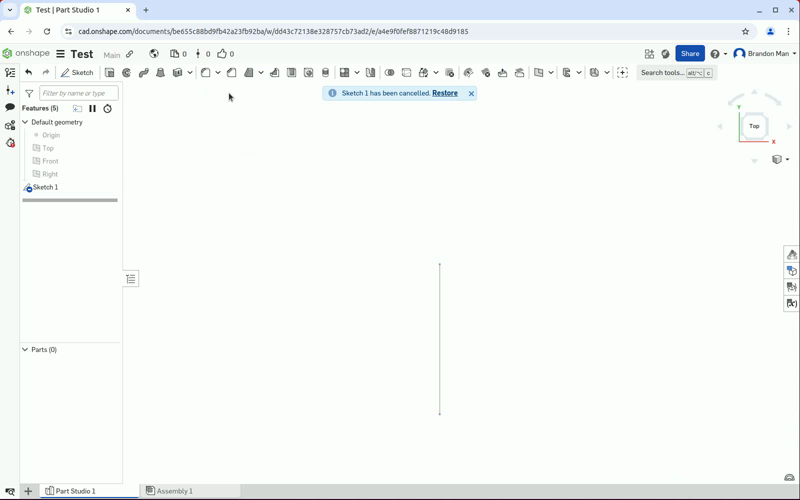
key(shift+h)
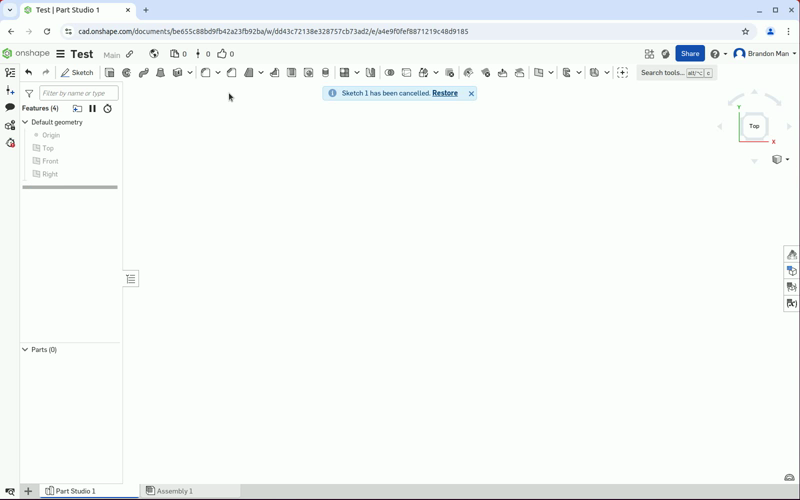
mouse_move(73, 352)
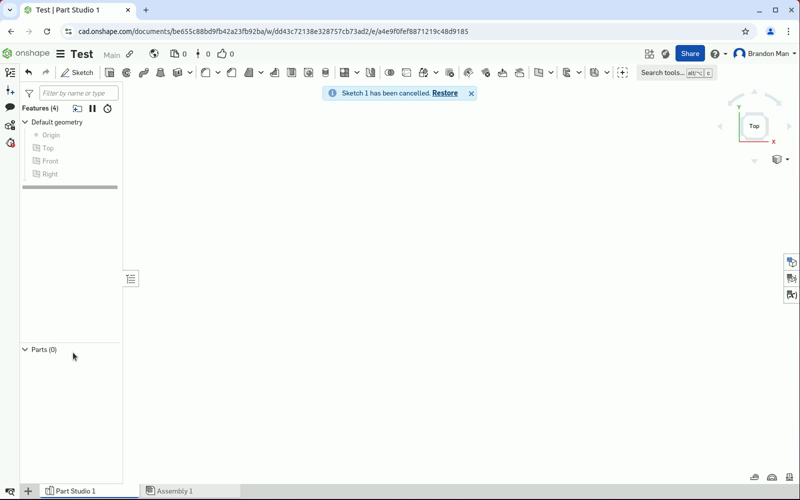
key(y)
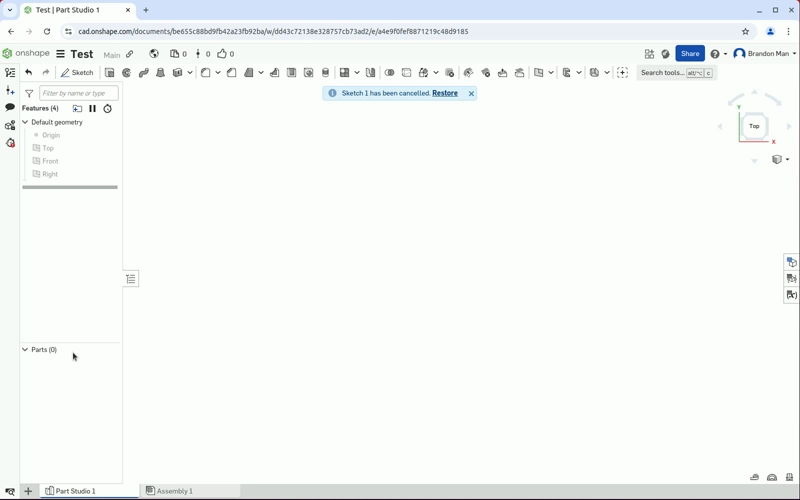
key(shift+p)
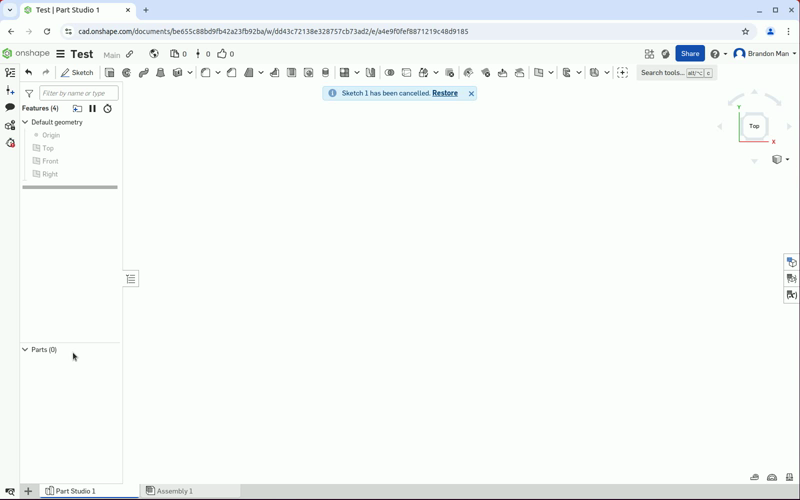
key(space)
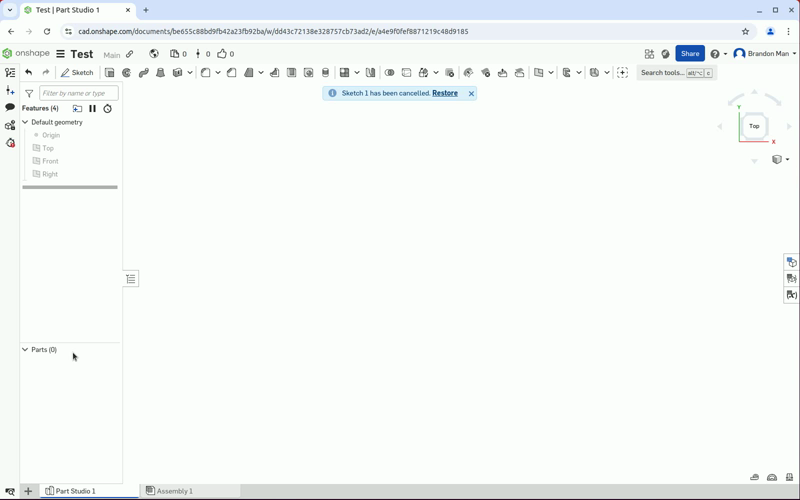
key_down(shift)
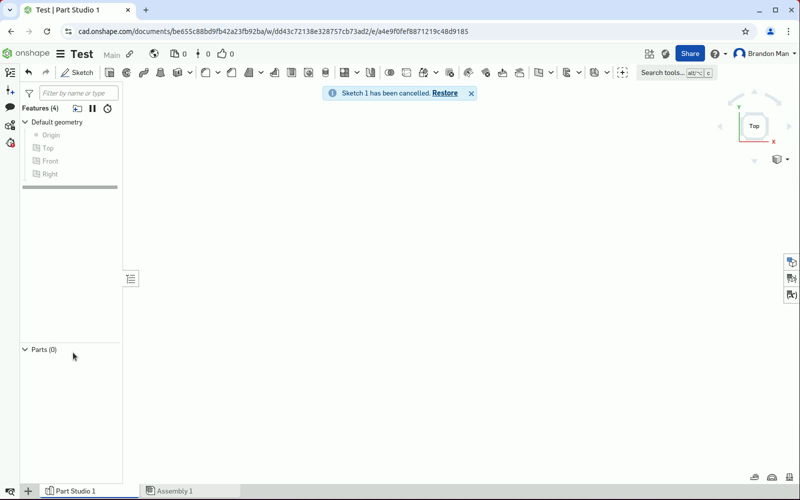
key(up)
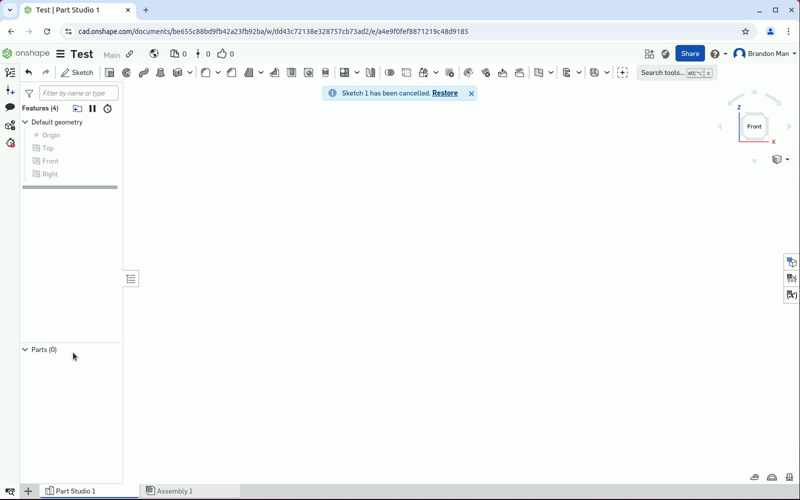
key_up(shift)
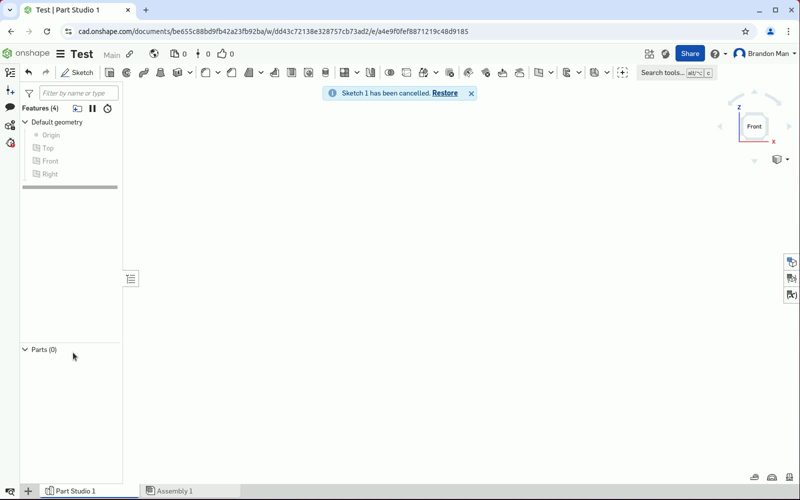
mouse_move(73, 352)
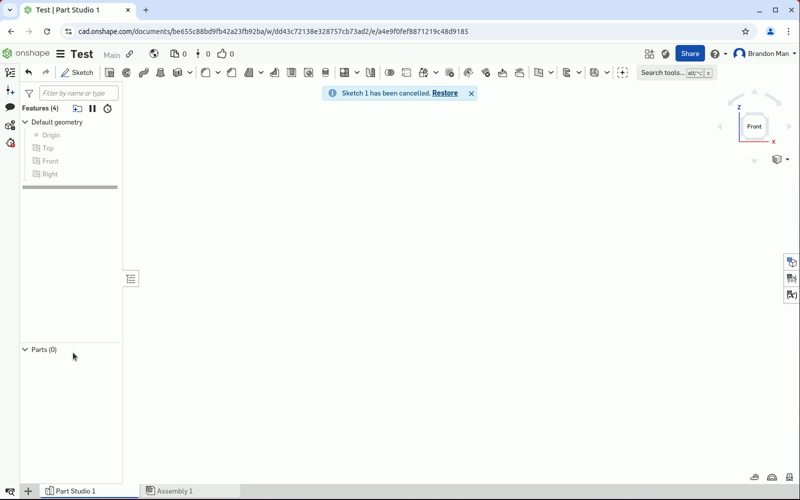
key(shift+y)
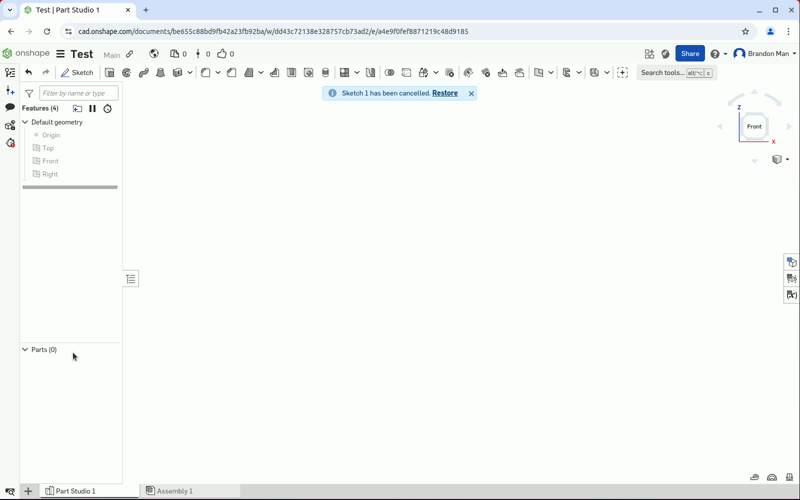
key(shift+s)
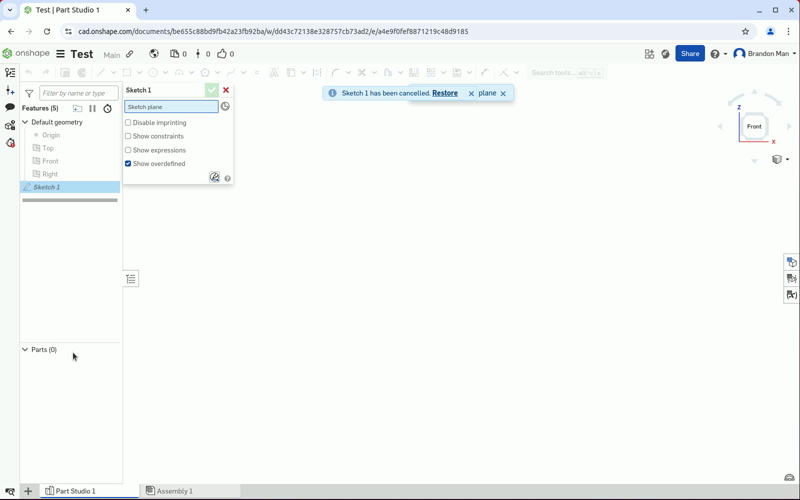
mouse_move(73, 163)
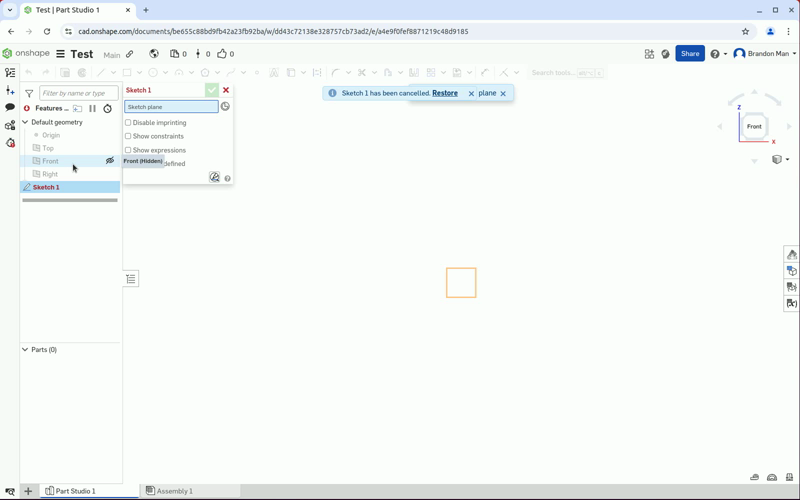
click(73, 163)
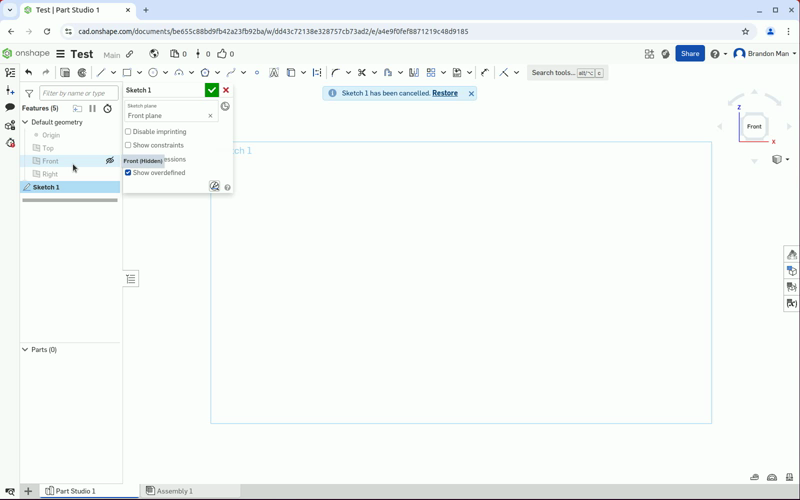
mouse_move(73, 352)
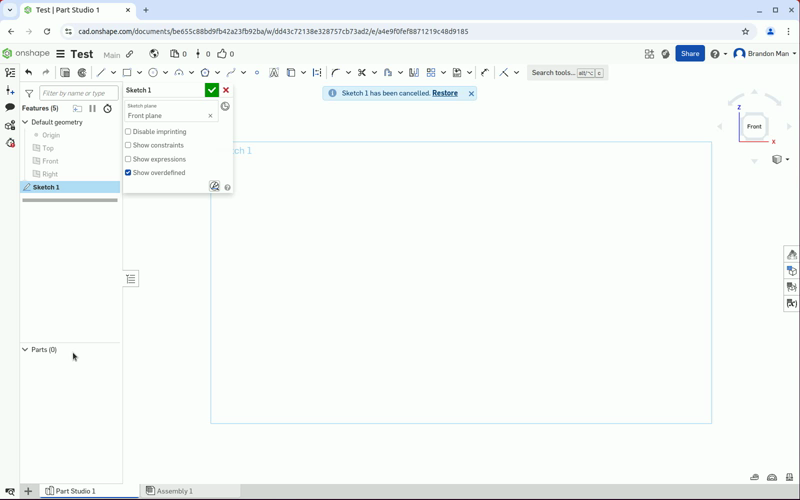
key(y)
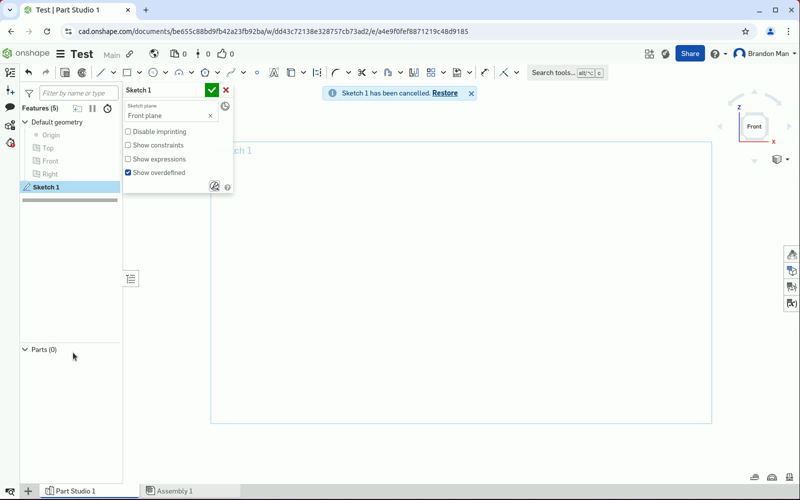
key(c)
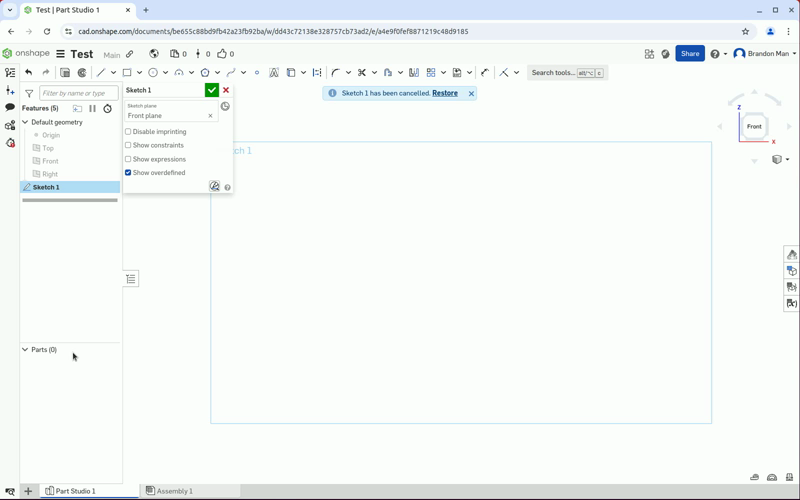
key_down(shift)
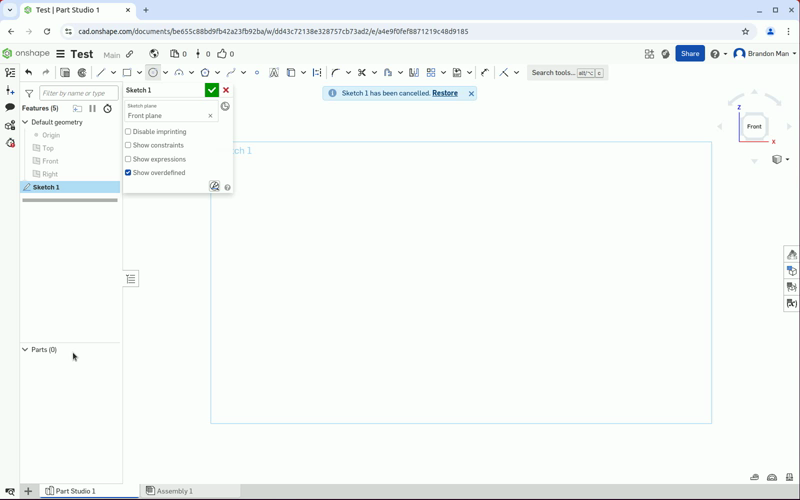
mouse_move(461, 282)
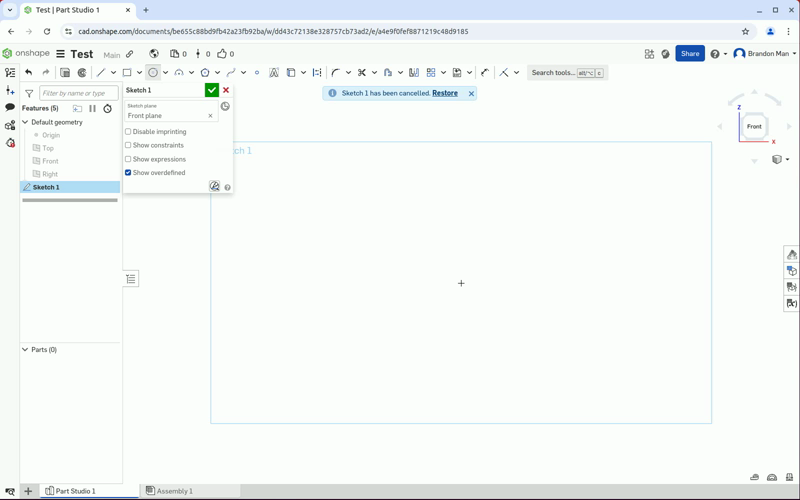
click(461, 282)
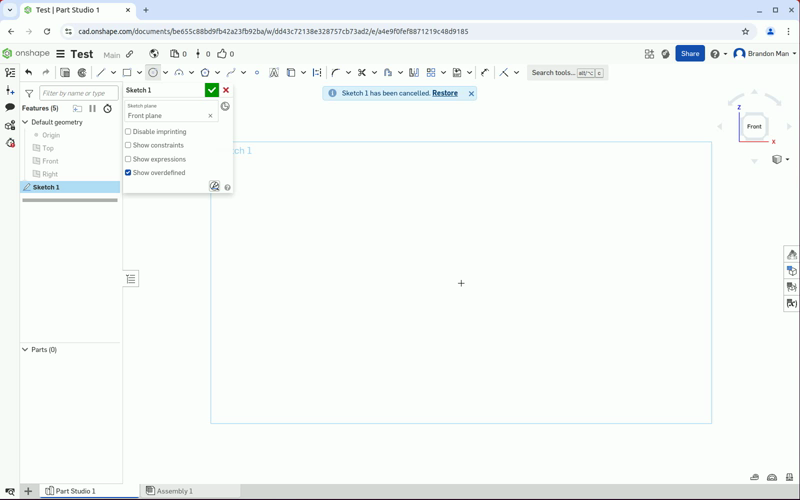
key_up(shift)
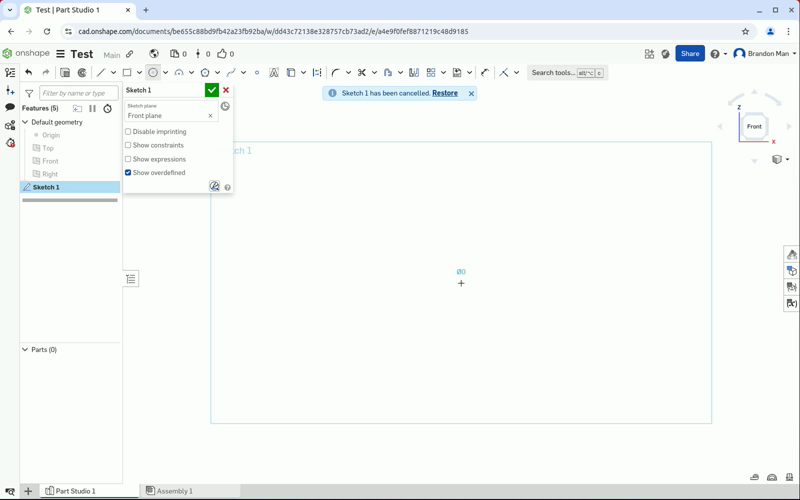
mouse_move(518, 282)
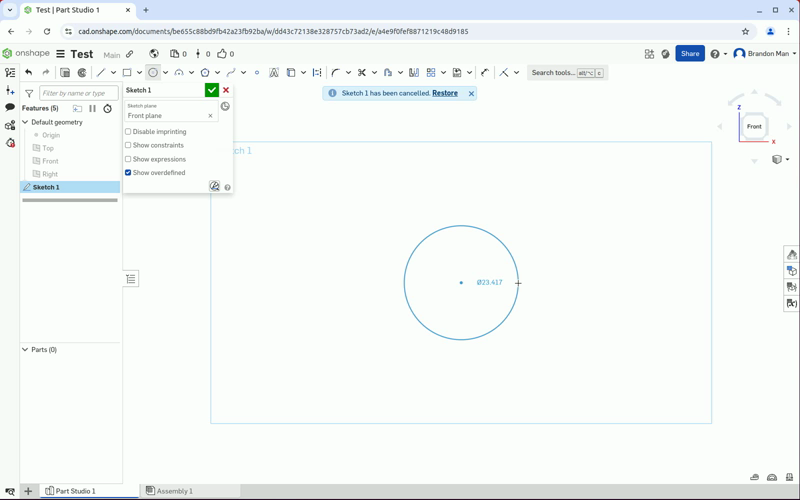
click(518, 282)
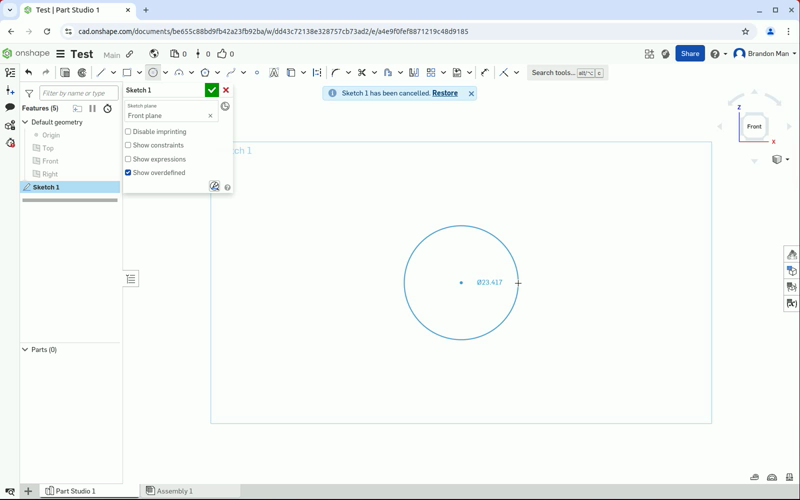
key(esc)
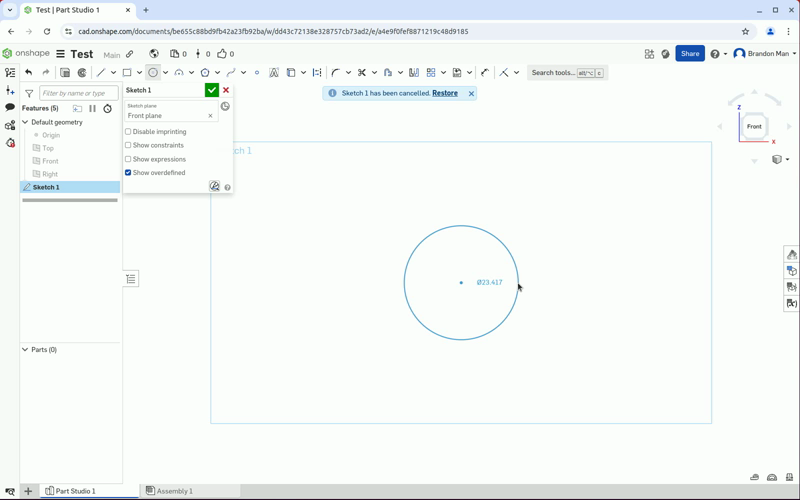
key(c)
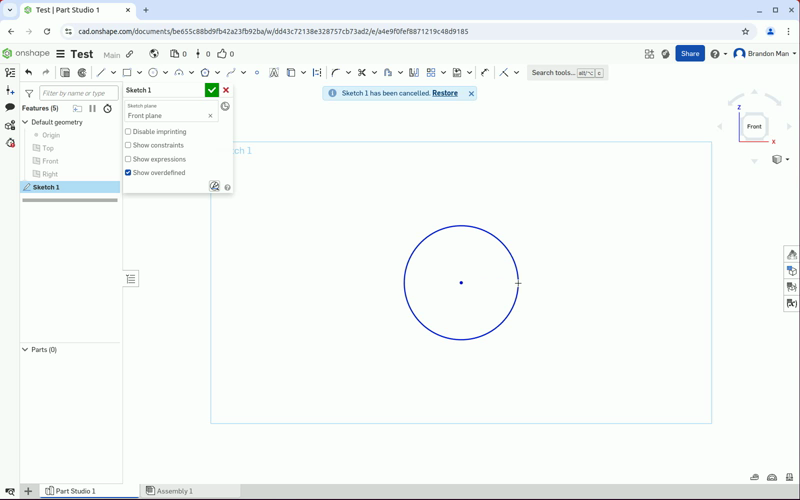
key_down(shift)
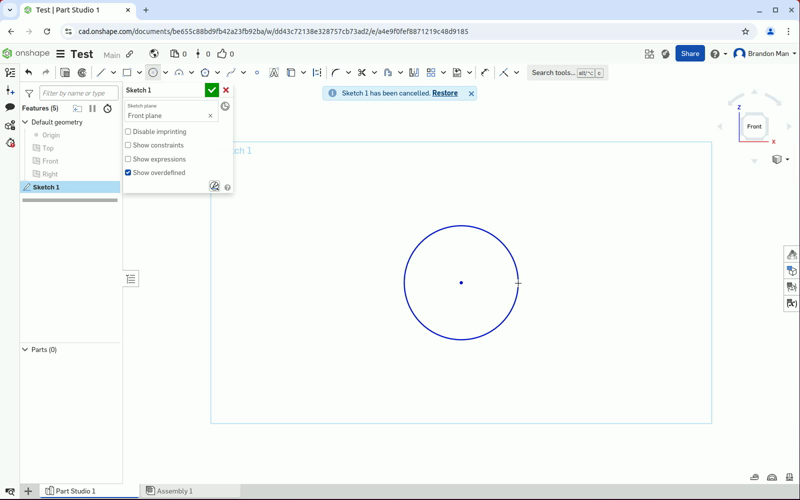
mouse_move(461, 282)
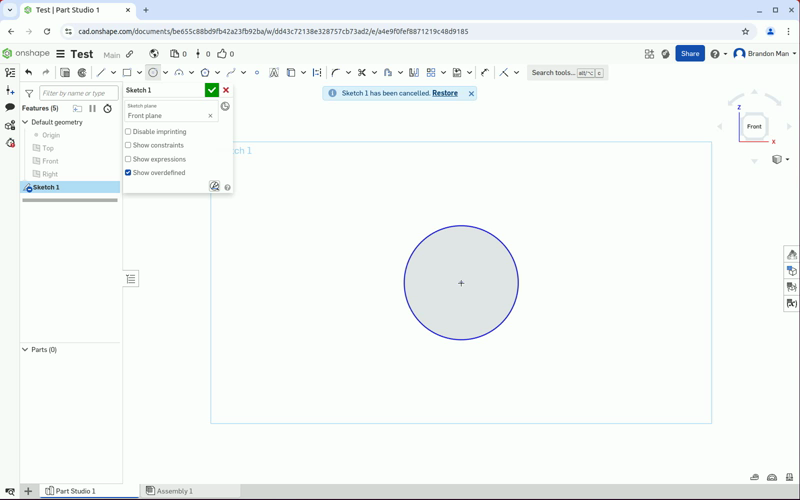
click(461, 282)
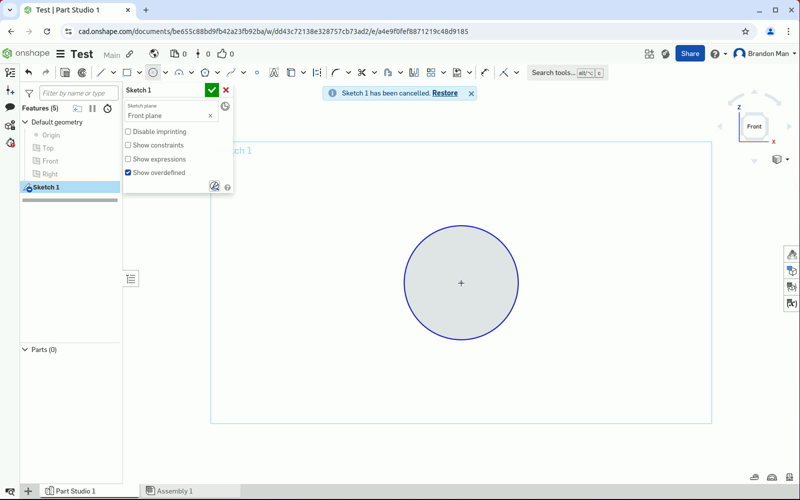
key_up(shift)
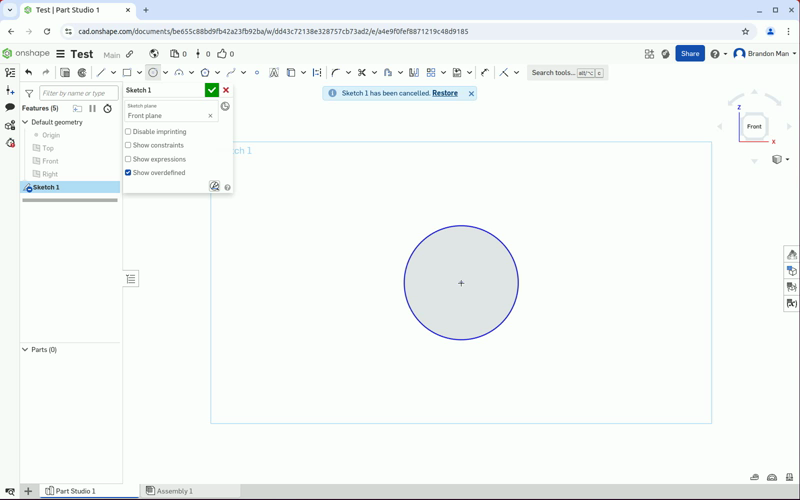
mouse_move(504, 282)
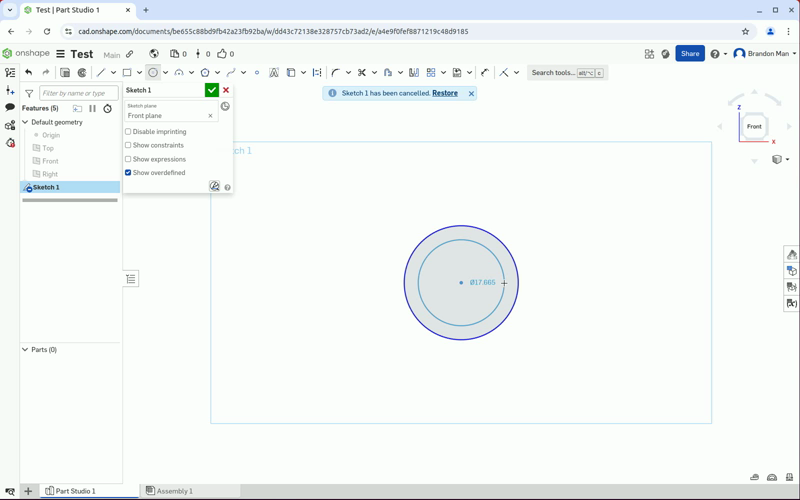
click(504, 282)
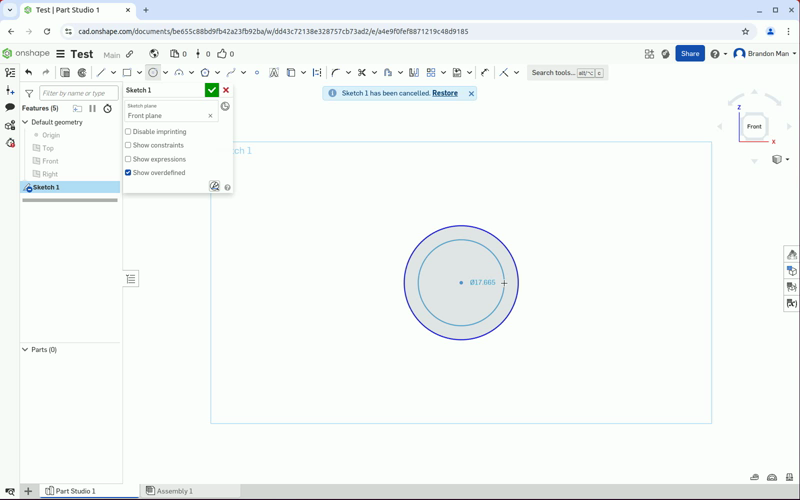
key(esc)
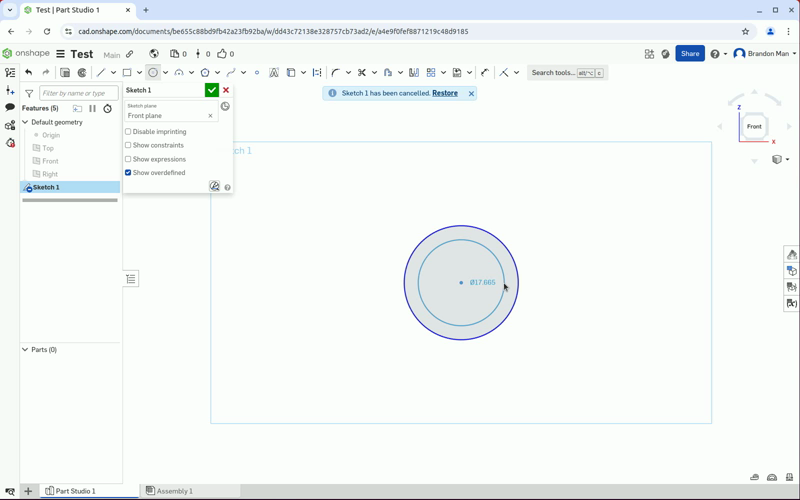
mouse_move(425, 246)
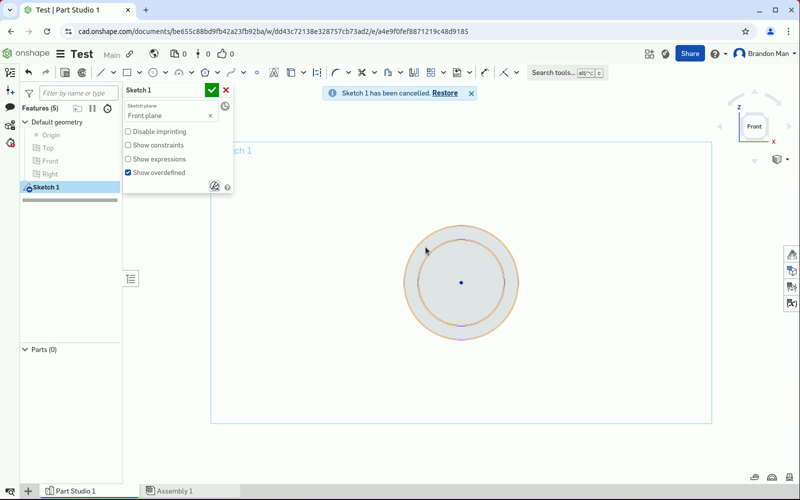
click(425, 246)
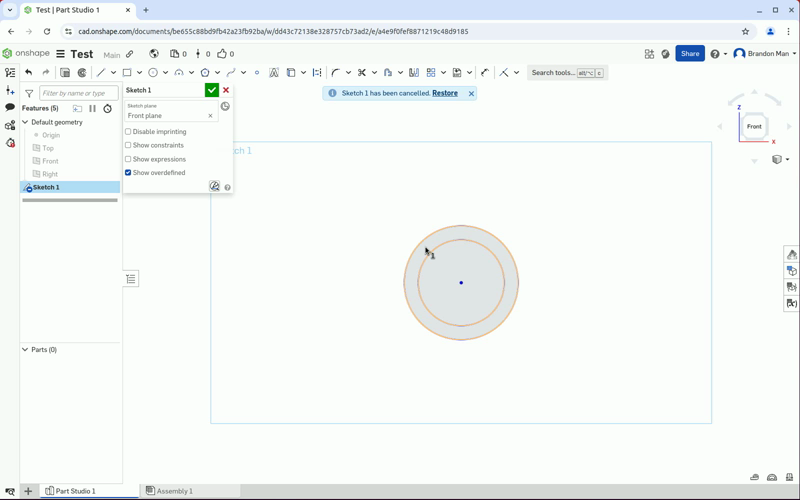
mouse_move(73, 352)
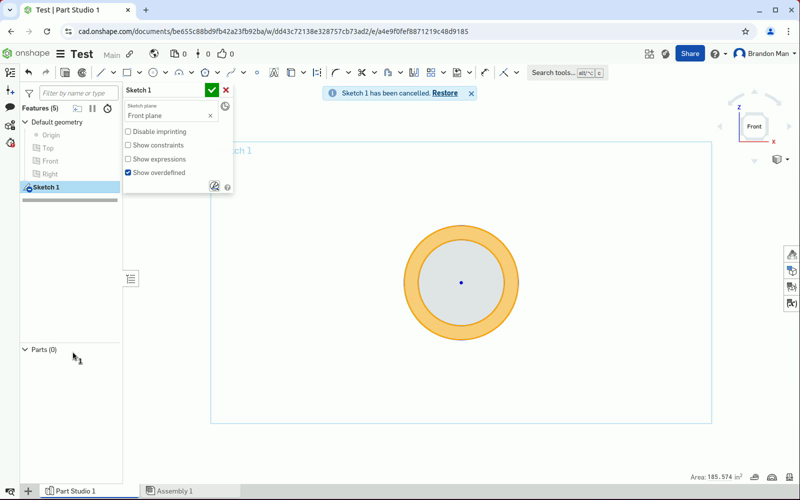
key(shift+y)
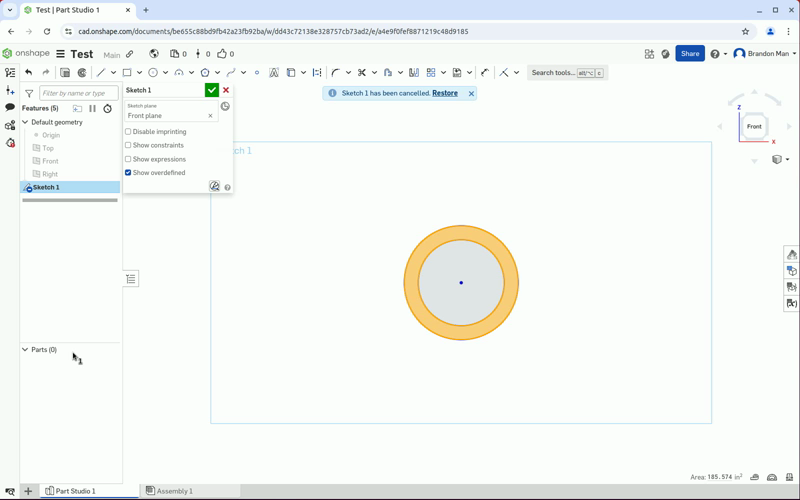
key(shift+e)
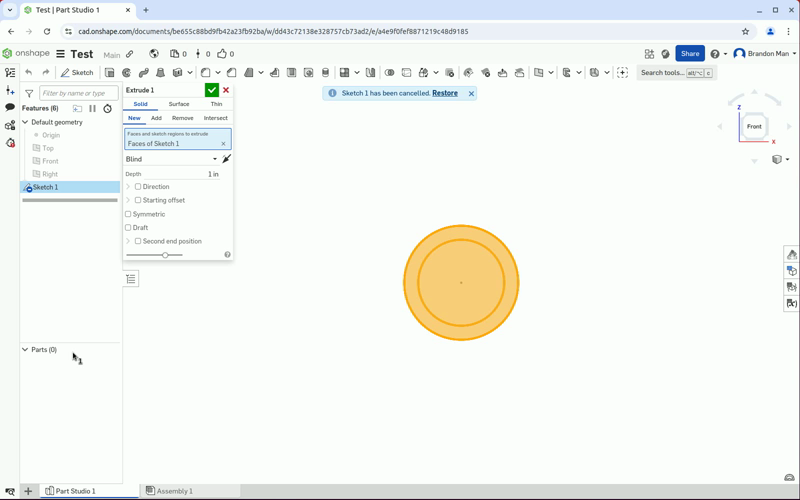
mouse_move(143, 106)
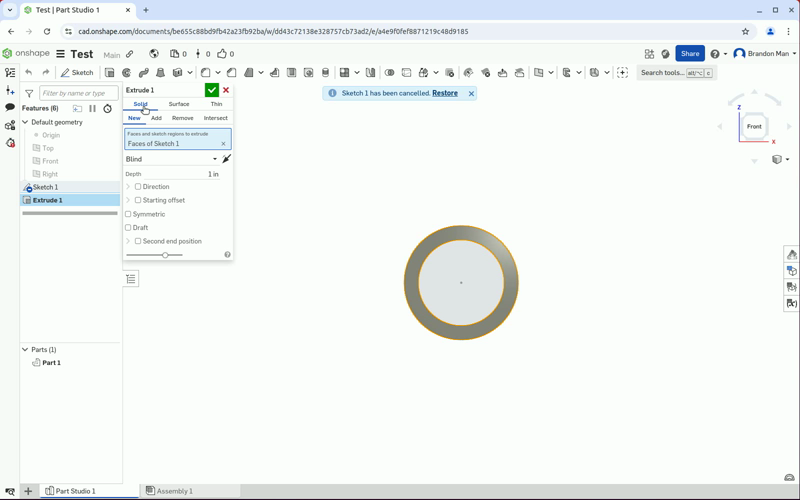
click(143, 106)
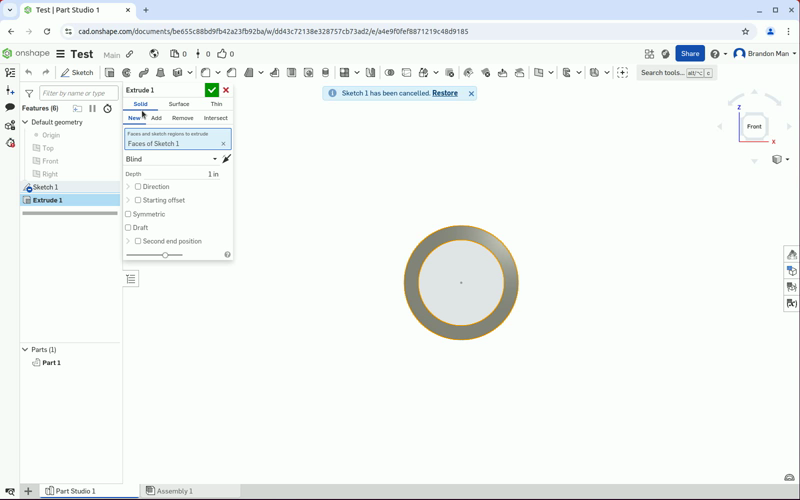
mouse_move(137, 120)
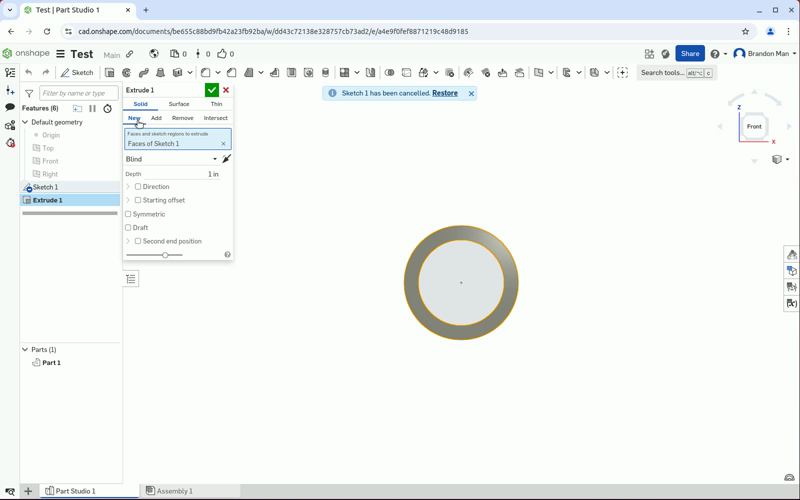
click(137, 120)
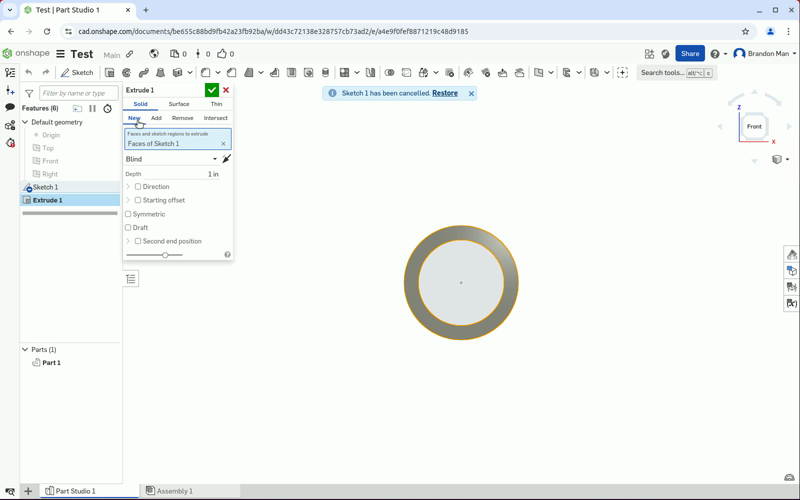
key(tab, 4)
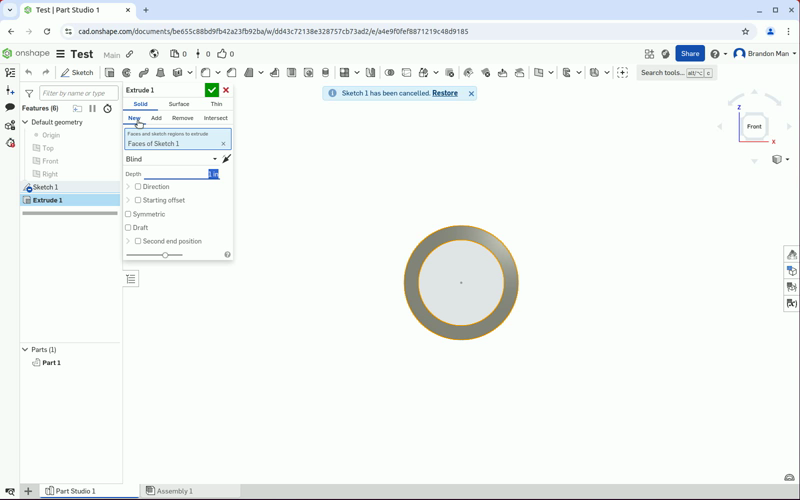
text(23.108)
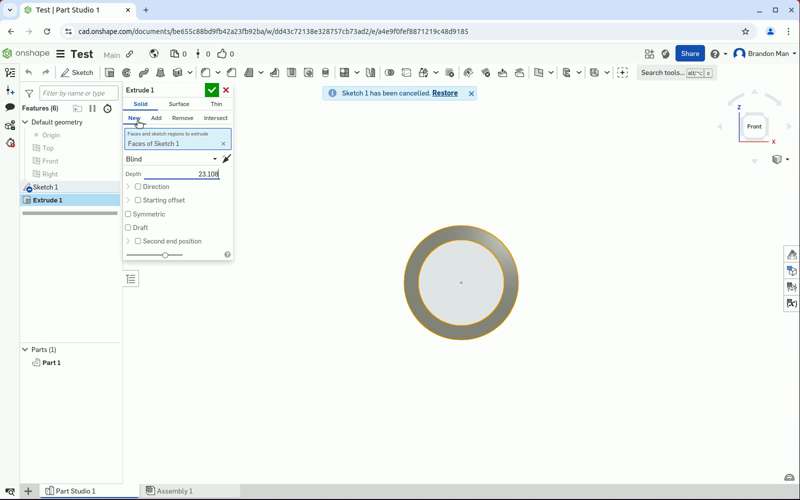
key(enter)
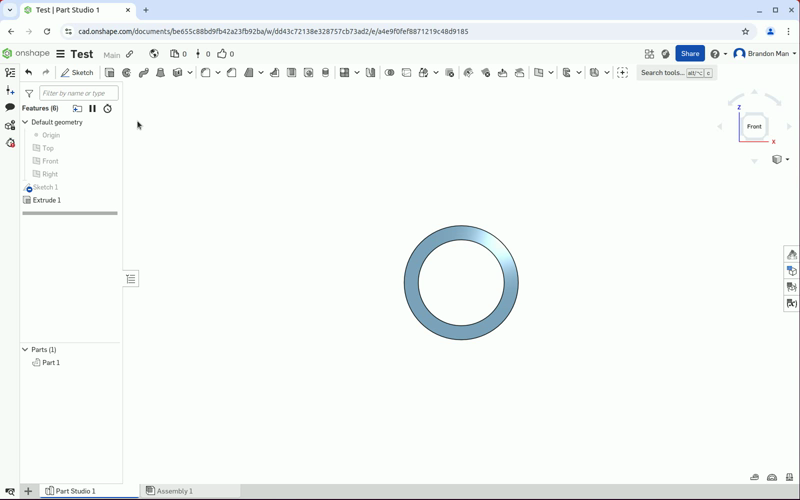
key(shift+h)
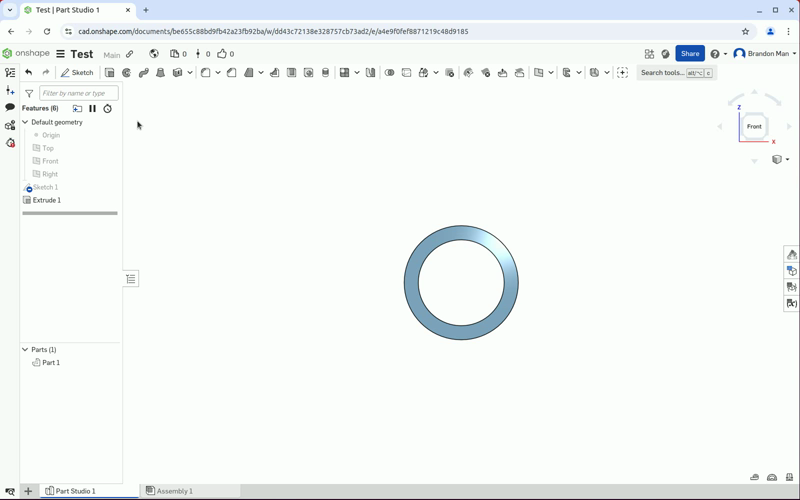
key(shift+h)
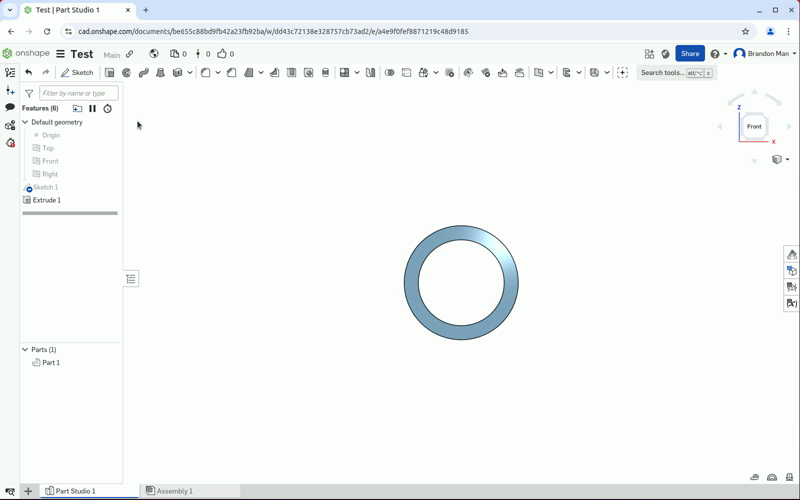
mouse_move(73, 189)
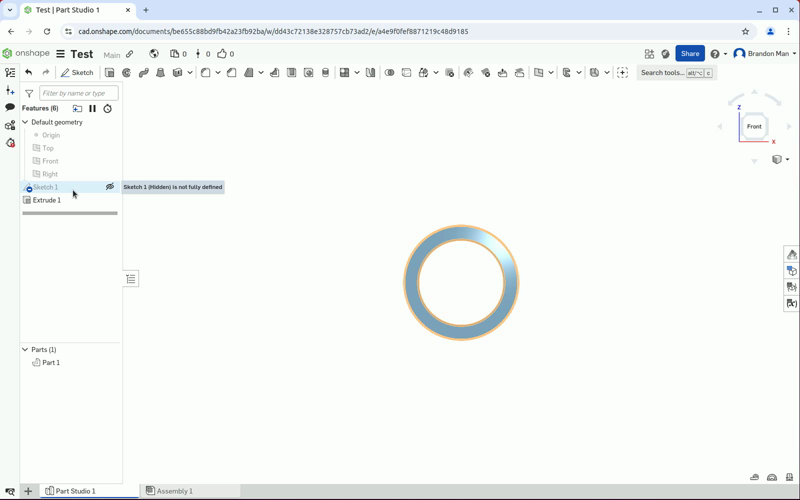
click(73, 189)
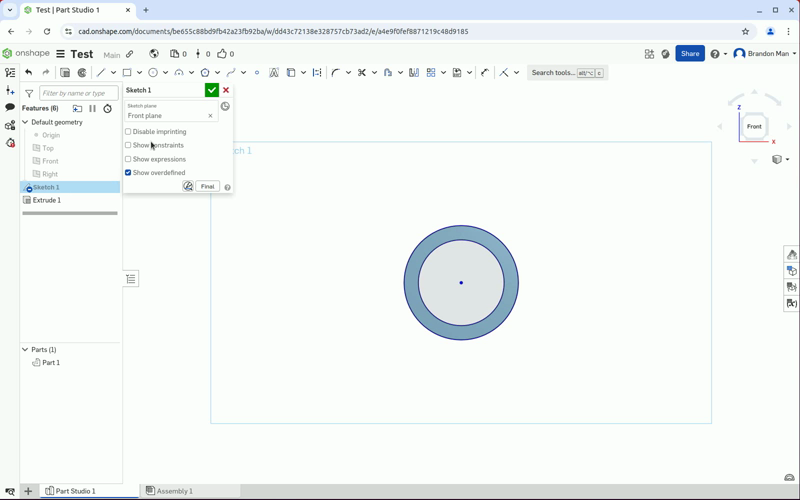
mouse_move(229, 92)
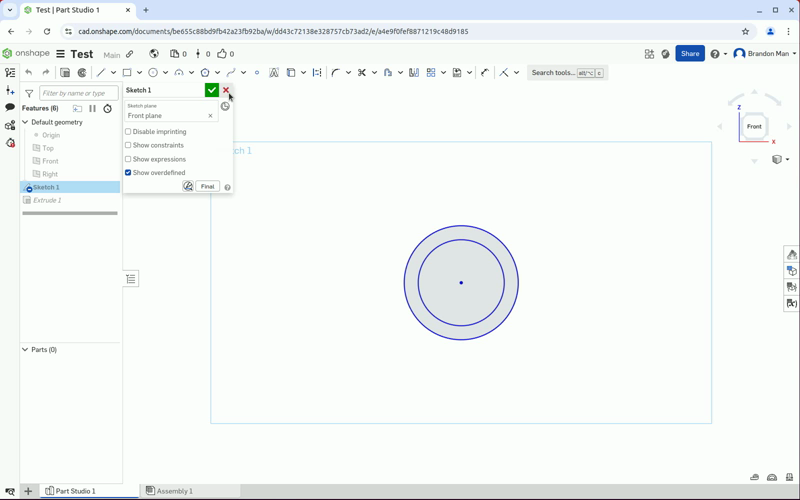
click(229, 92)
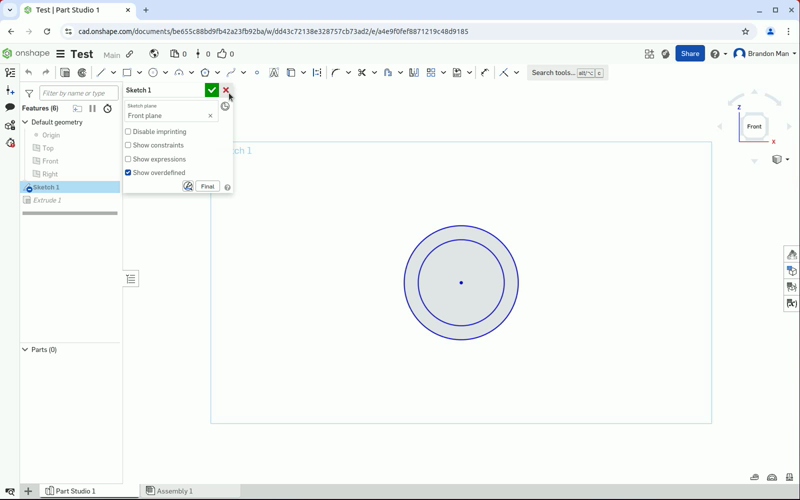
key(shift+s)
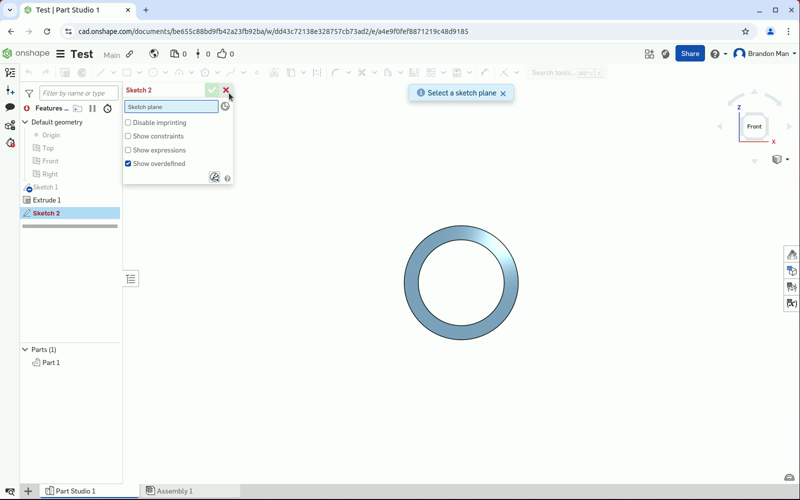
mouse_move(73, 163)
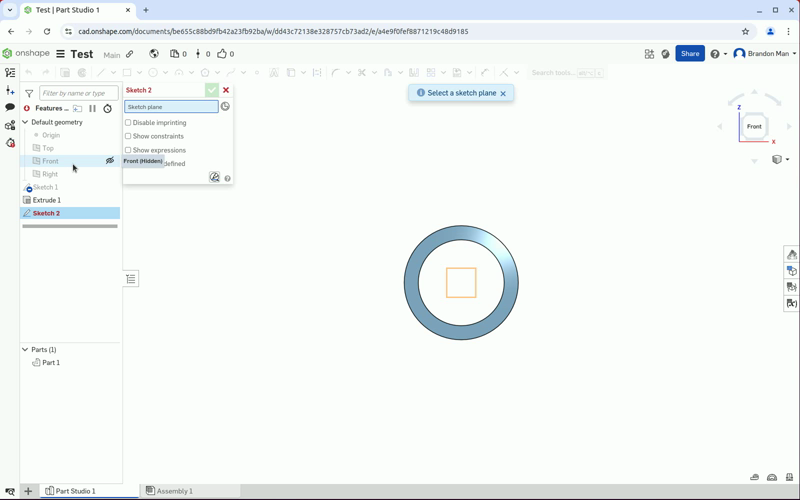
click(73, 163)
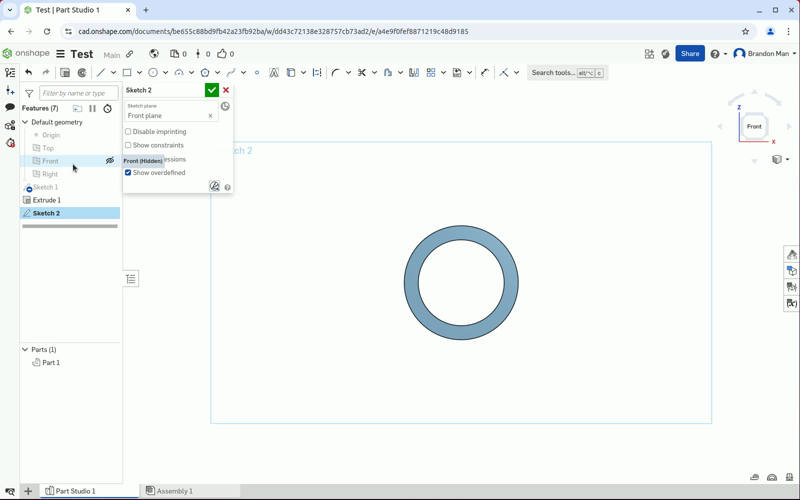
mouse_move(73, 352)
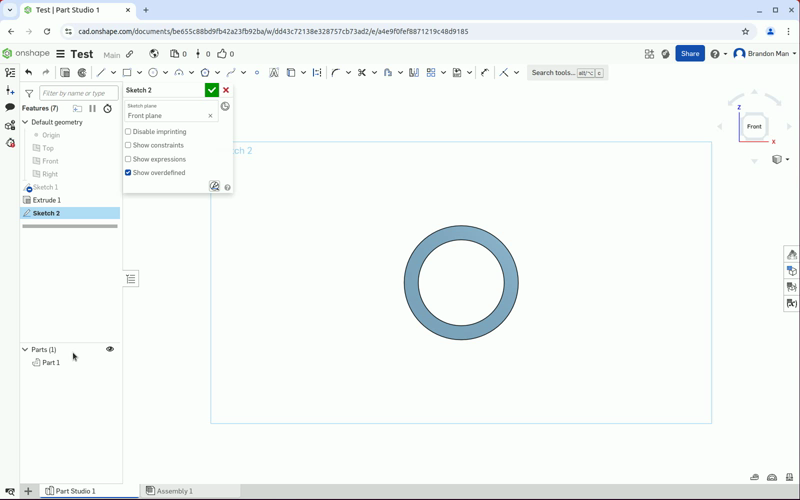
key(y)
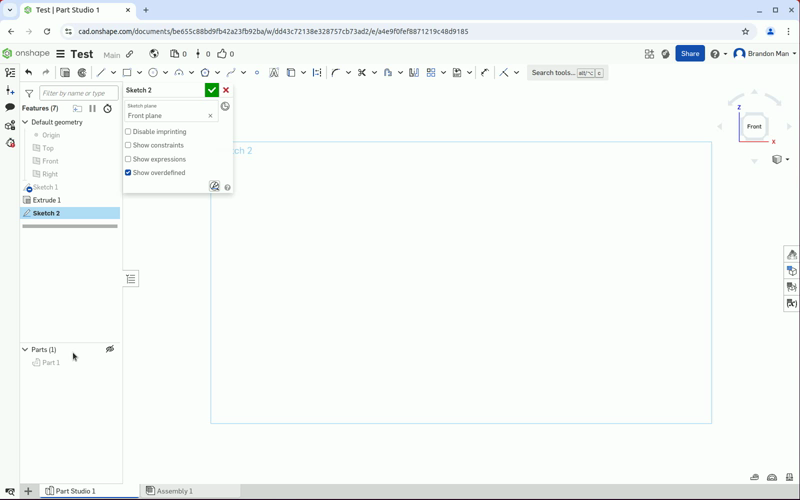
key(c)
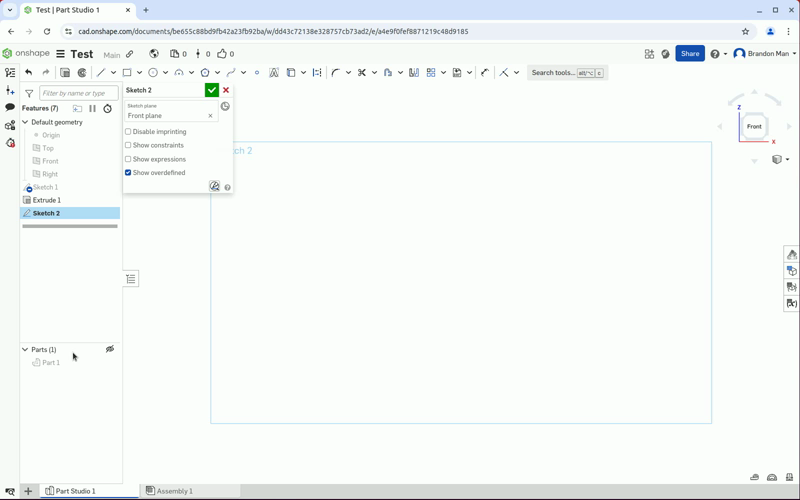
key_down(shift)
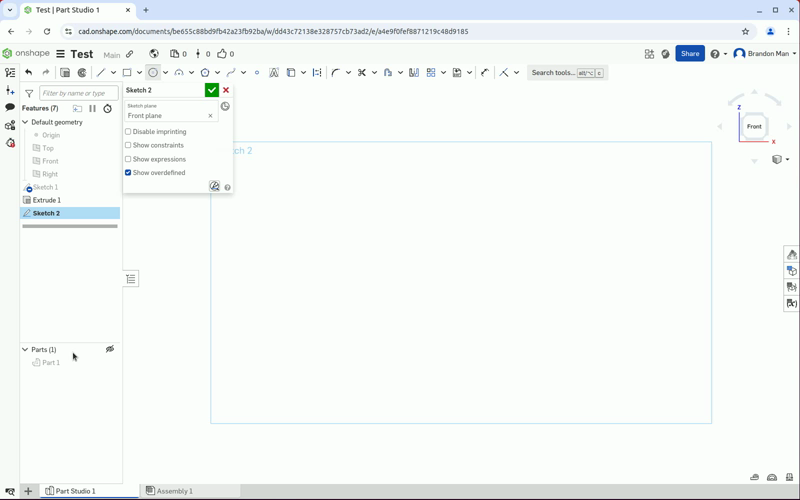
mouse_move(461, 282)
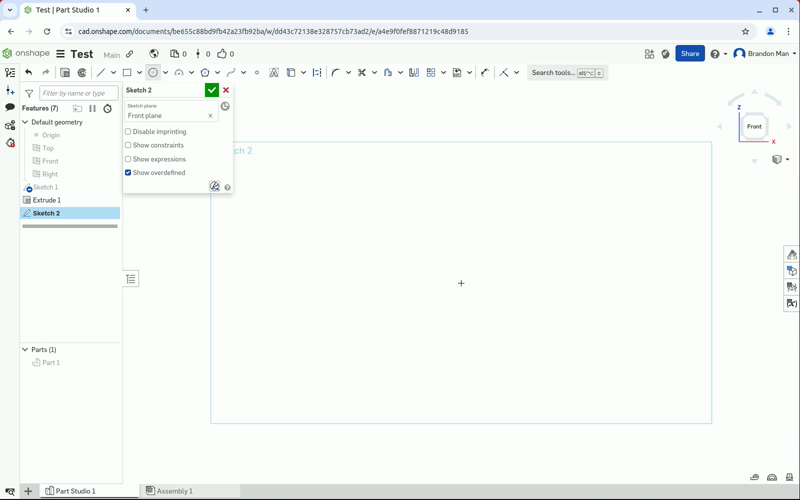
click(461, 282)
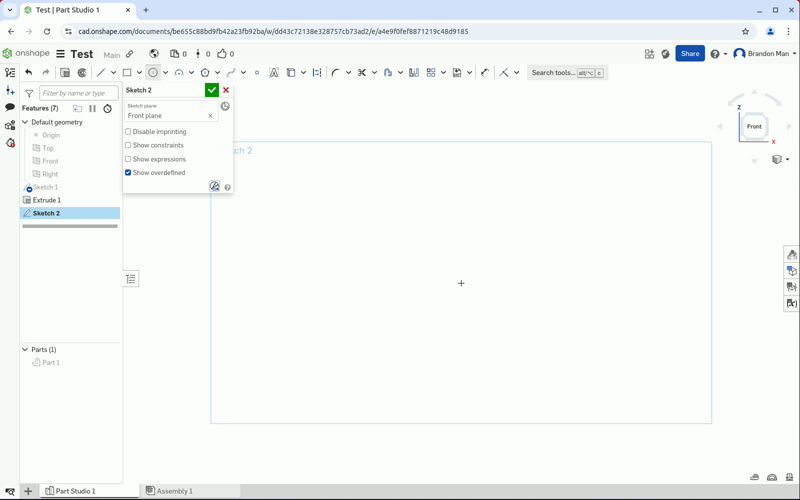
key_up(shift)
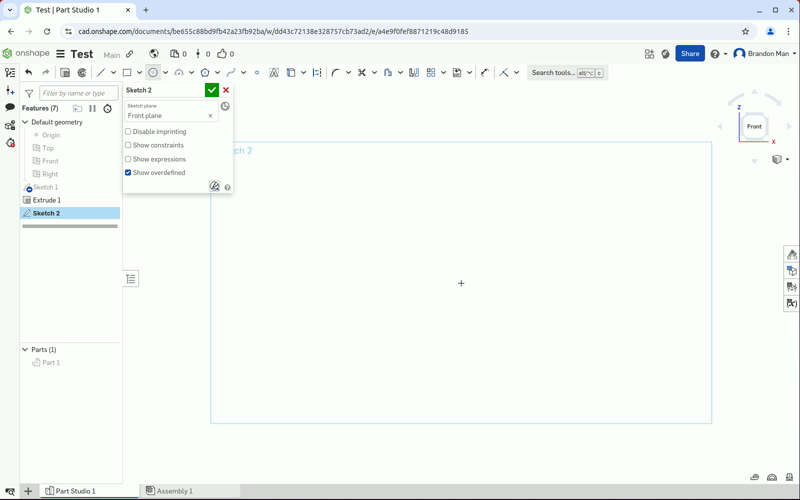
mouse_move(503, 282)
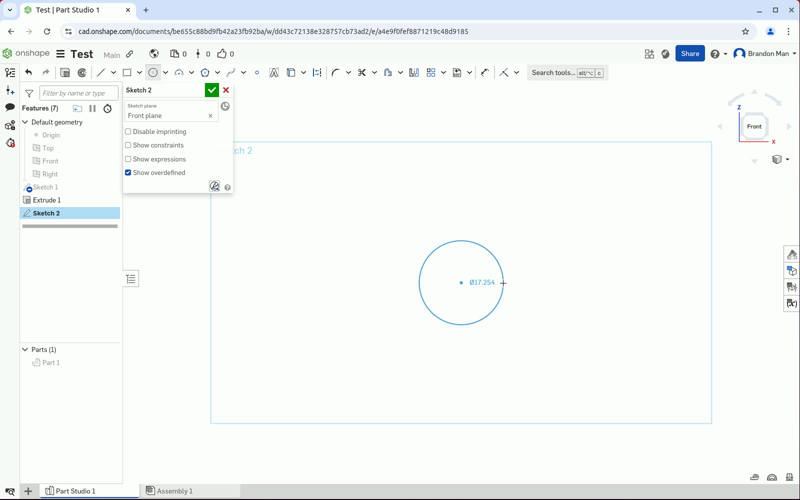
click(503, 282)
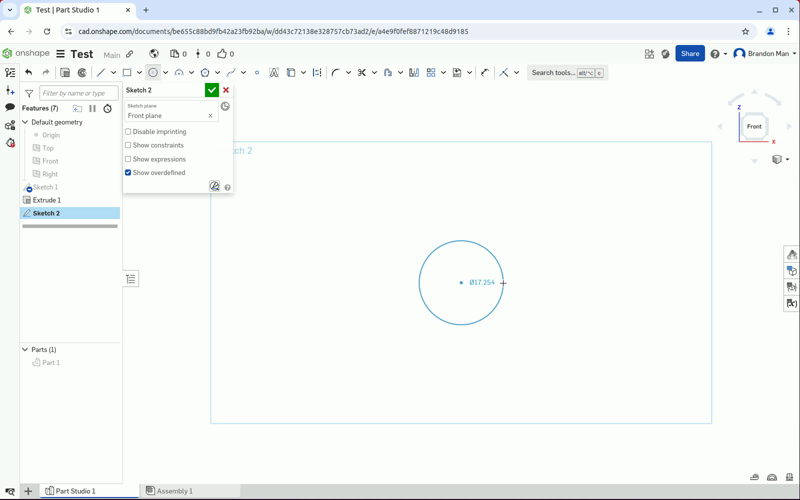
key(esc)
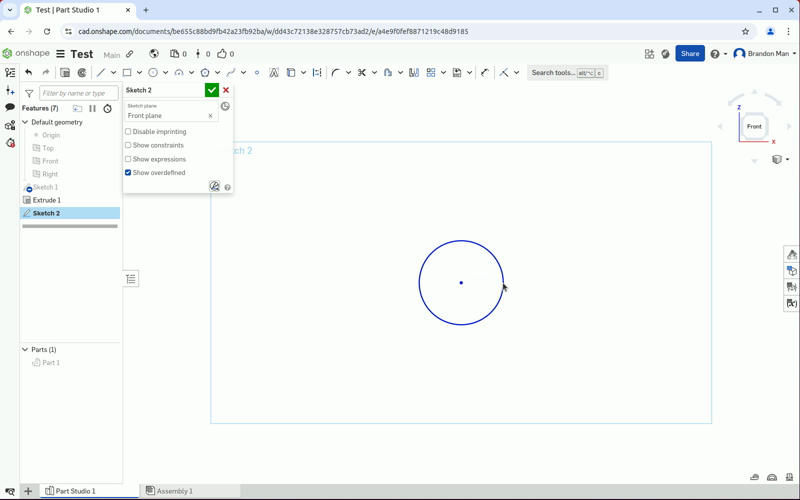
key(c)
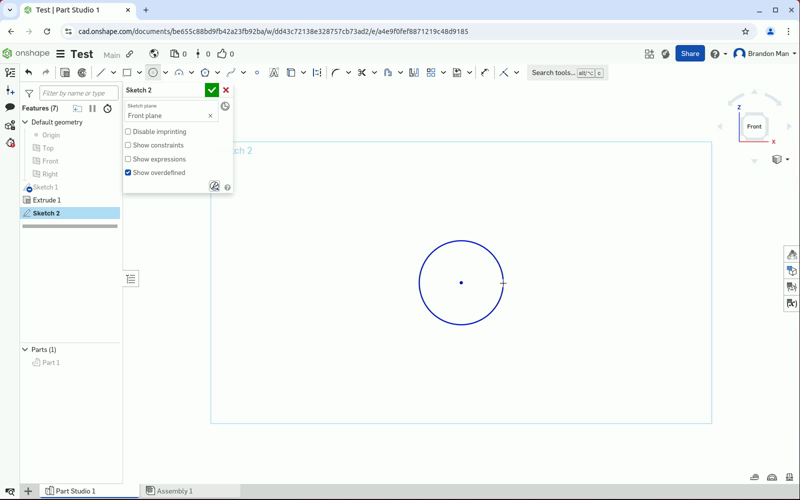
key_down(shift)
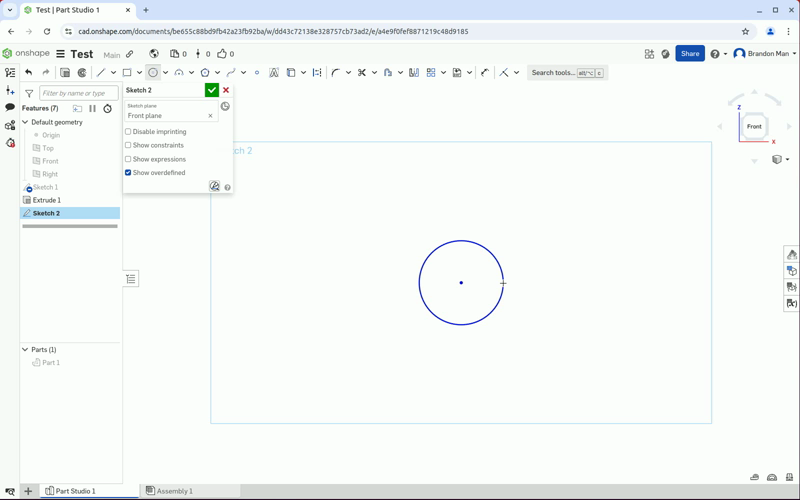
mouse_move(461, 282)
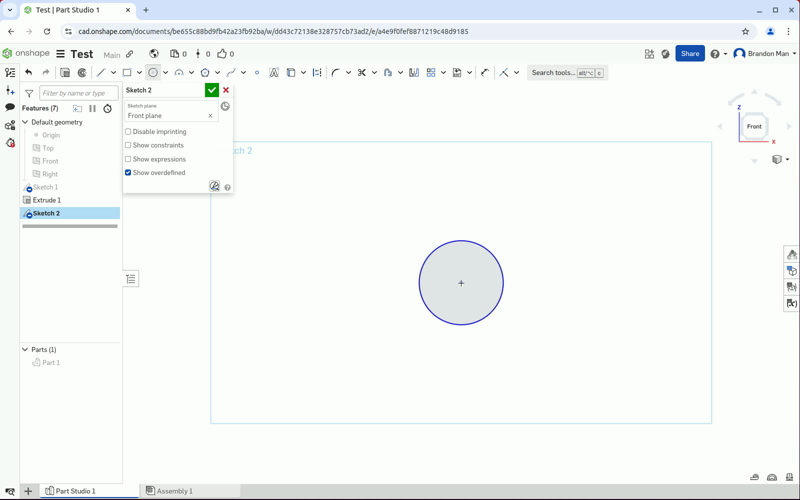
click(461, 282)
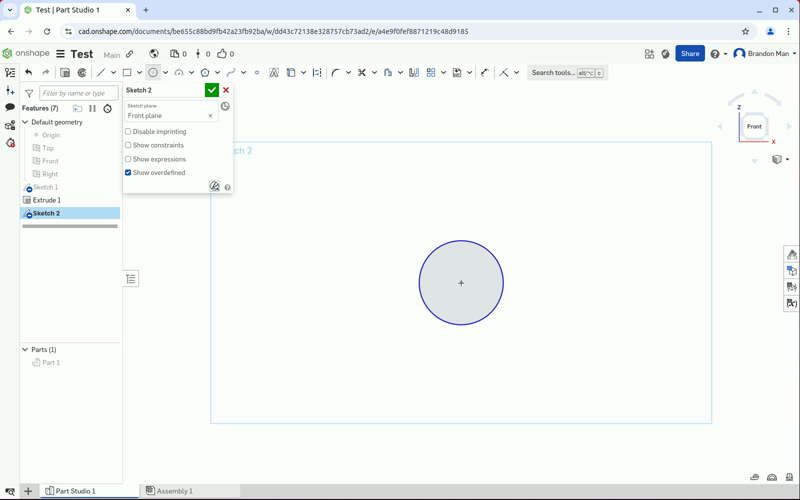
key_up(shift)
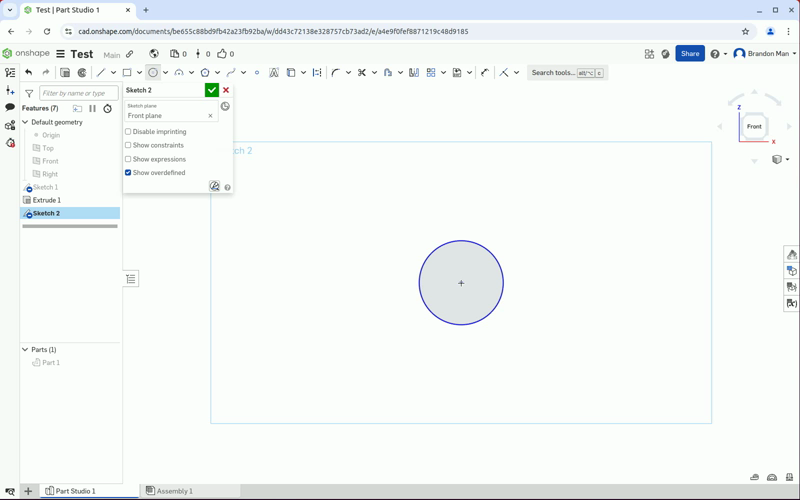
mouse_move(489, 282)
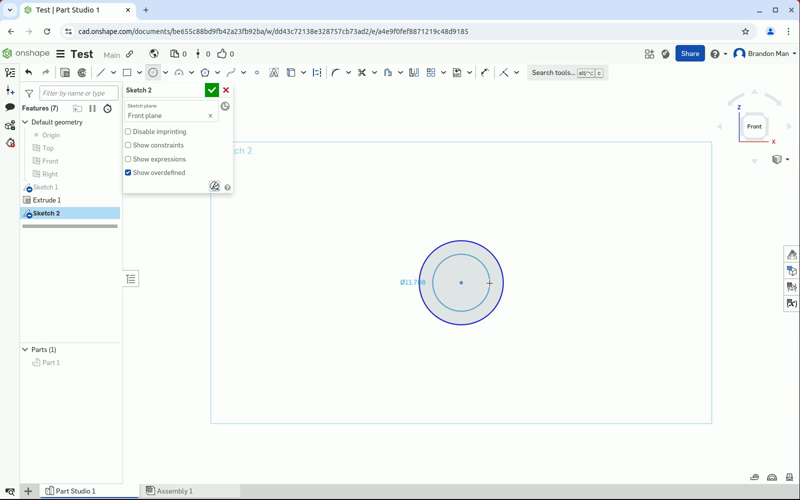
click(489, 282)
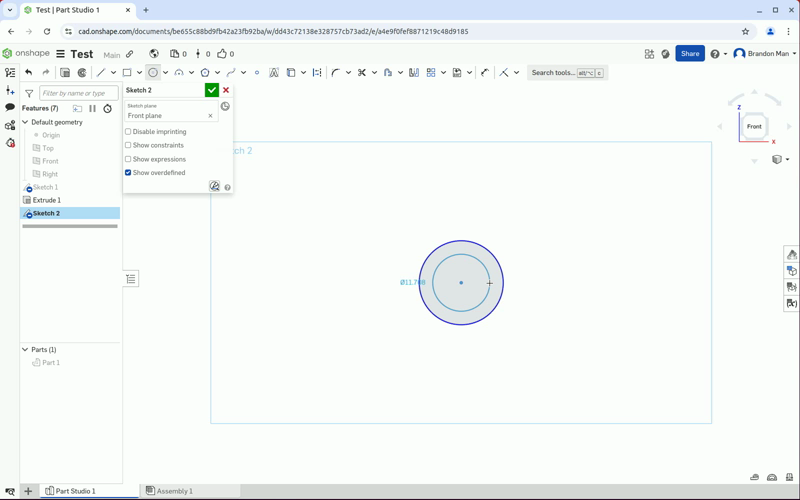
key(esc)
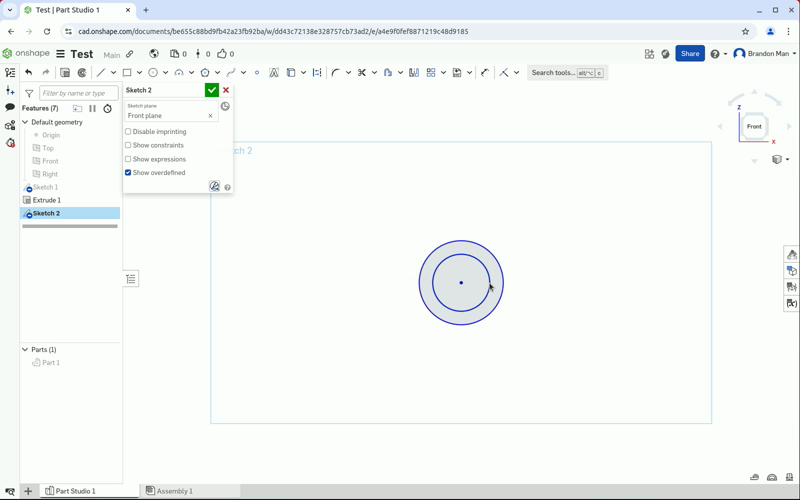
mouse_move(447, 311)
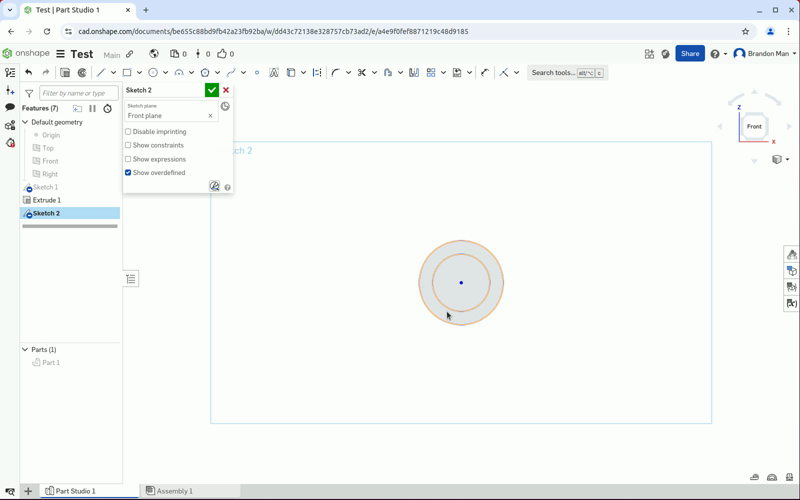
click(447, 311)
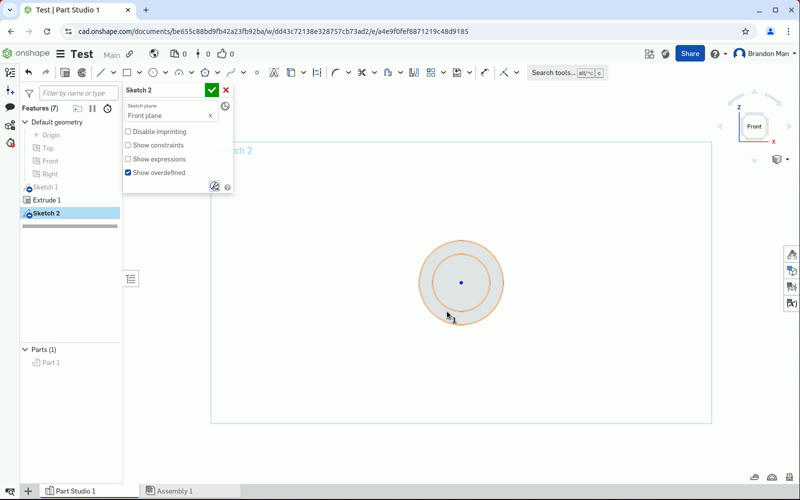
mouse_move(73, 352)
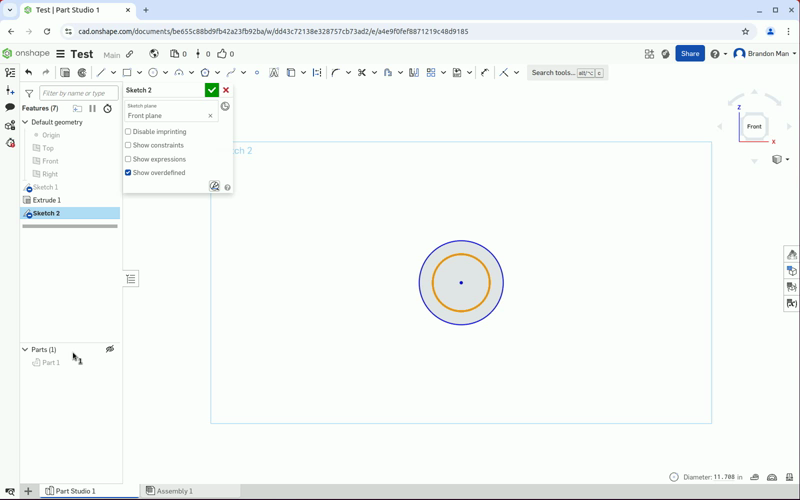
key(shift+y)
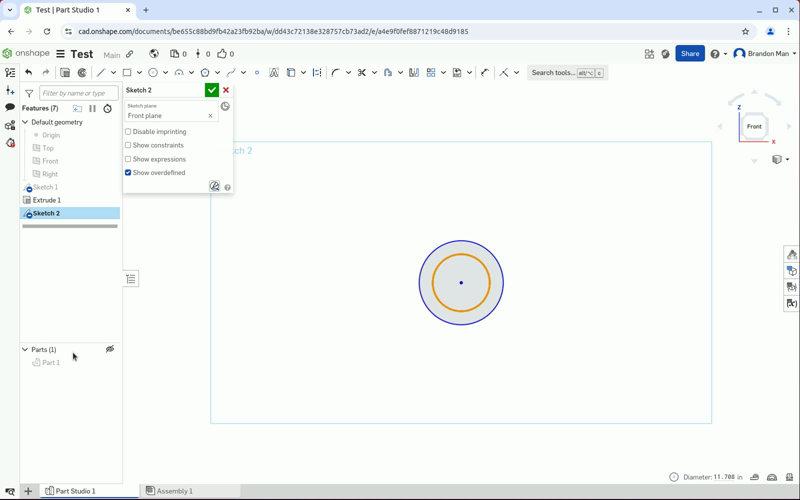
key(shift+e)
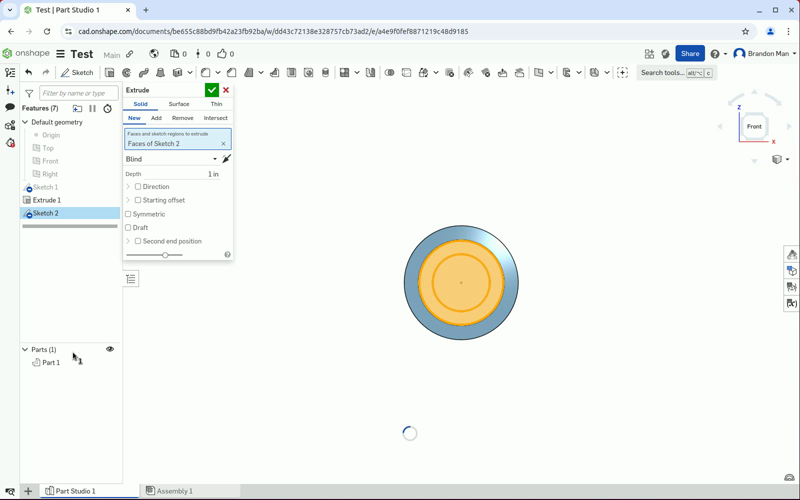
mouse_move(143, 106)
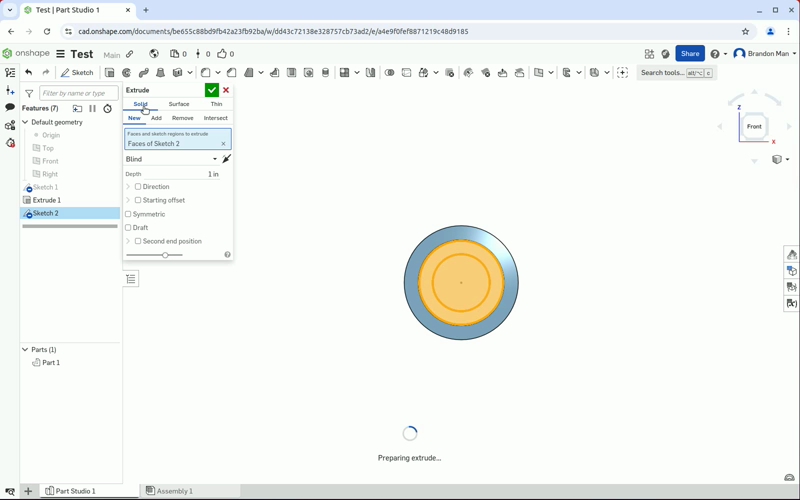
click(143, 106)
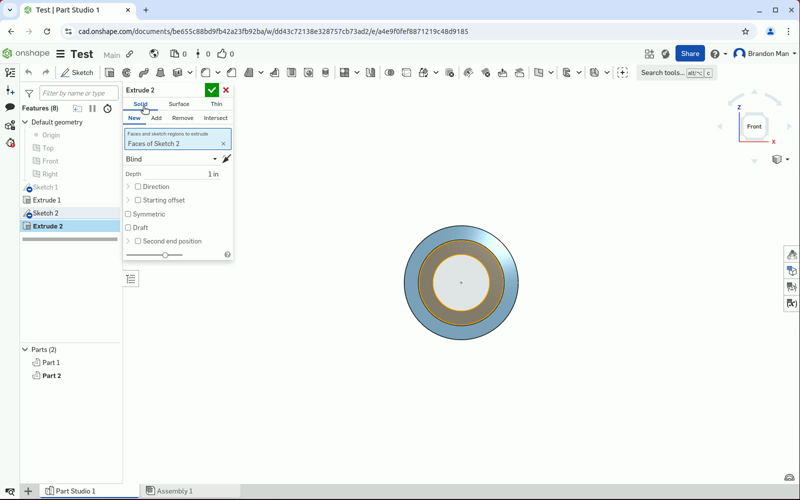
mouse_move(137, 120)
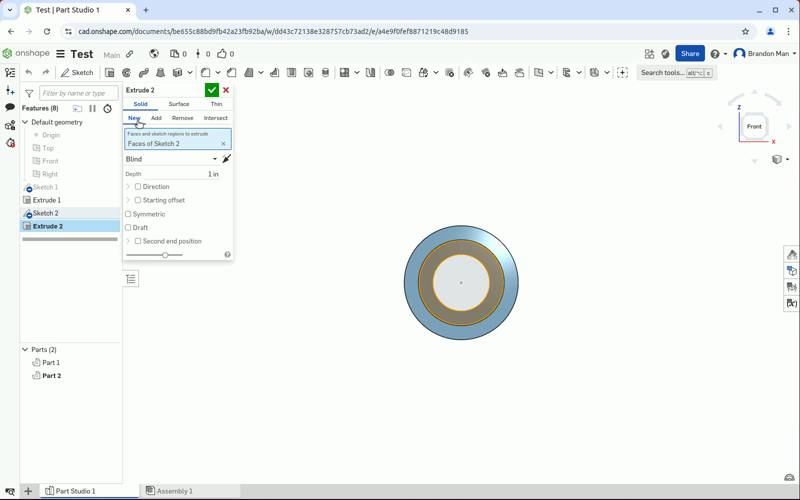
click(137, 120)
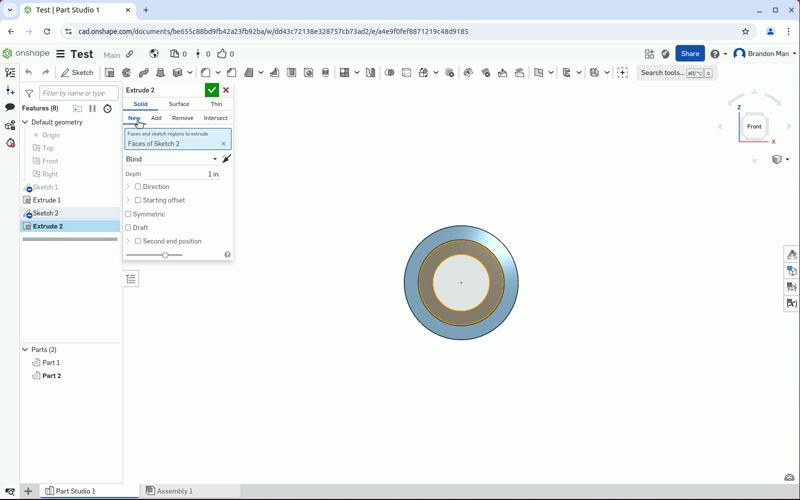
key(tab, 4)
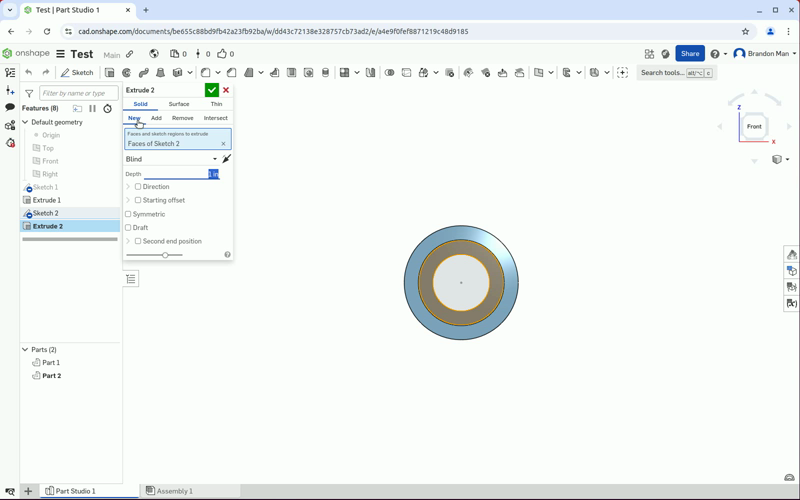
text(23.108)
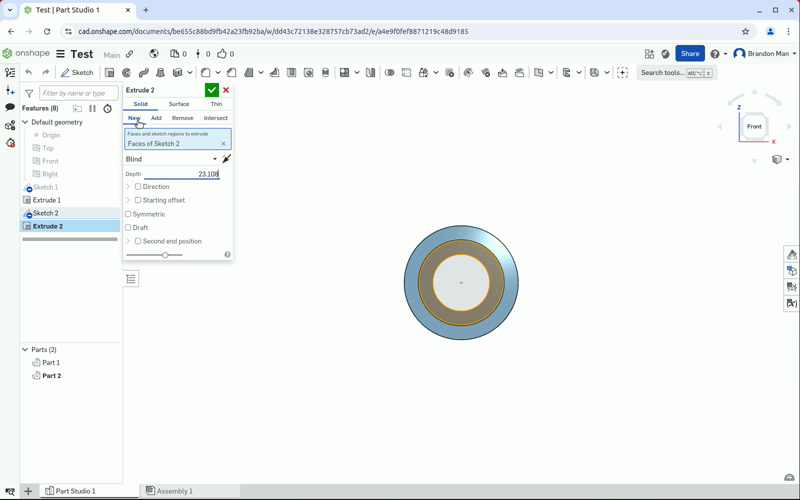
key(enter)
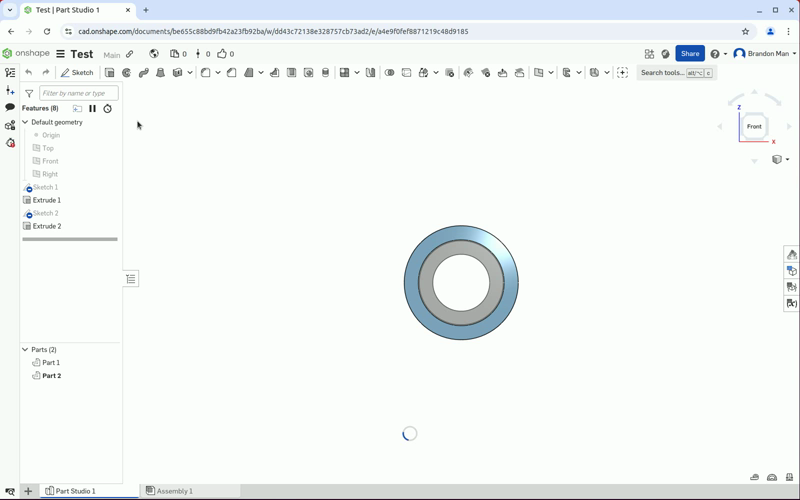
key(shift+h)
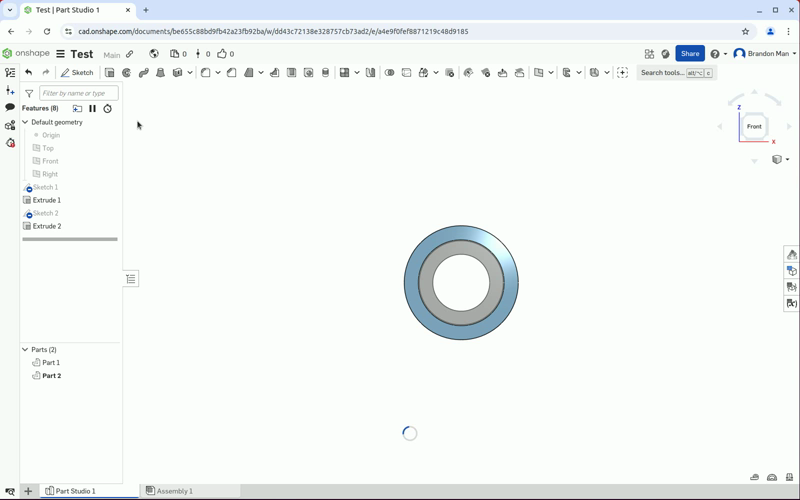
key(shift+h)
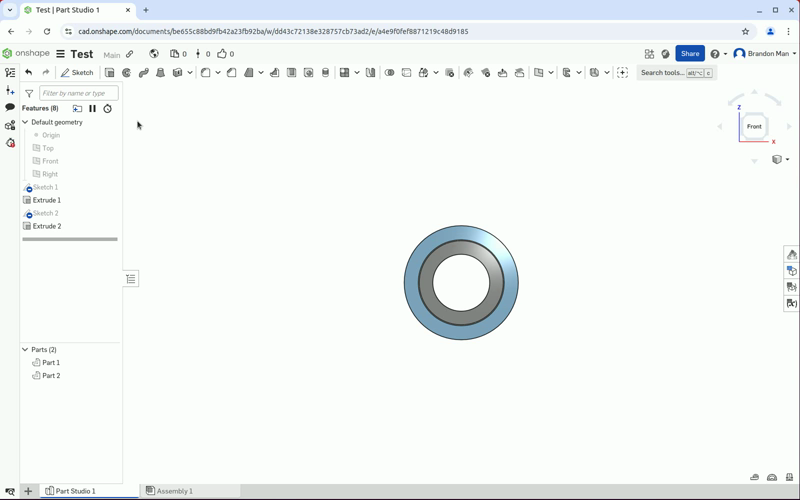
mouse_move(73, 189)
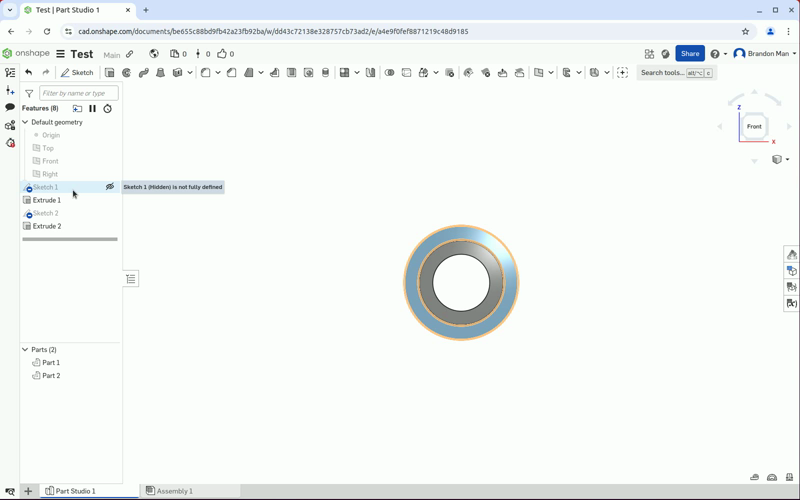
click(73, 189)
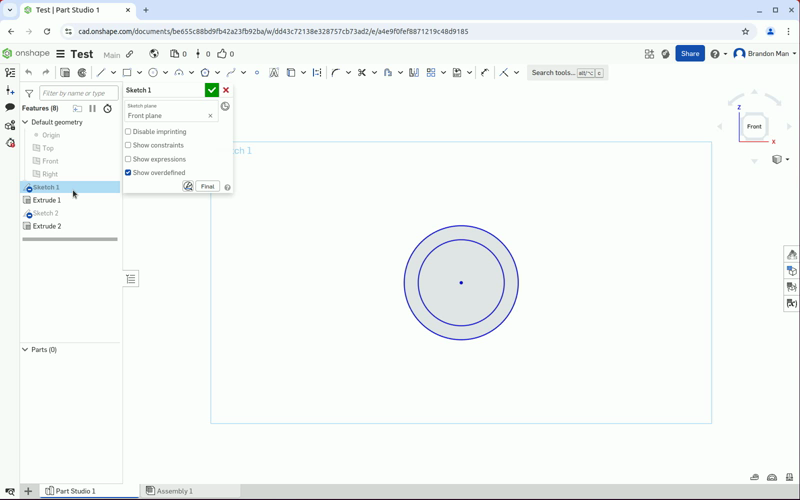
mouse_move(229, 92)
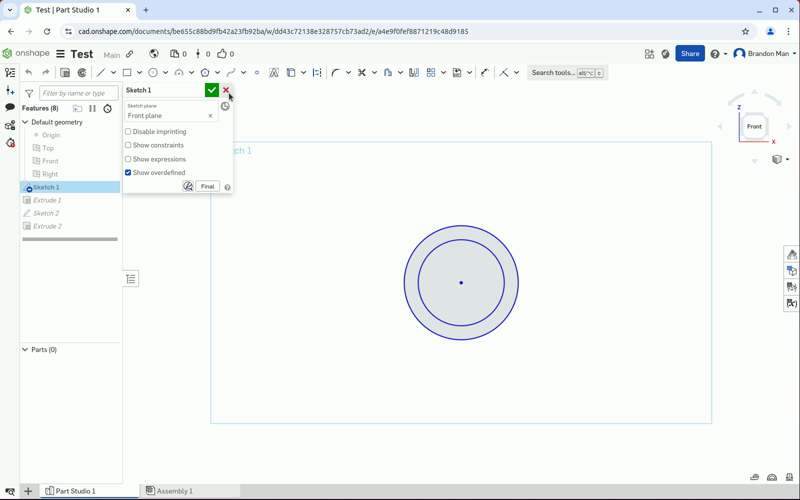
click(229, 92)
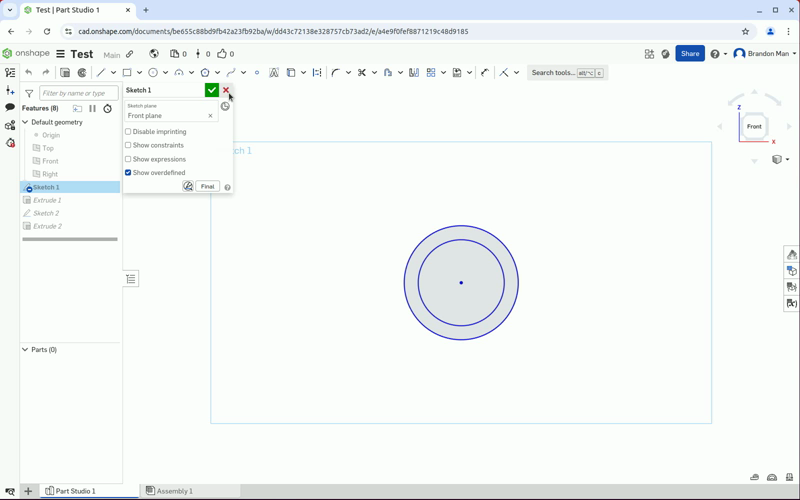
key(shift+s)
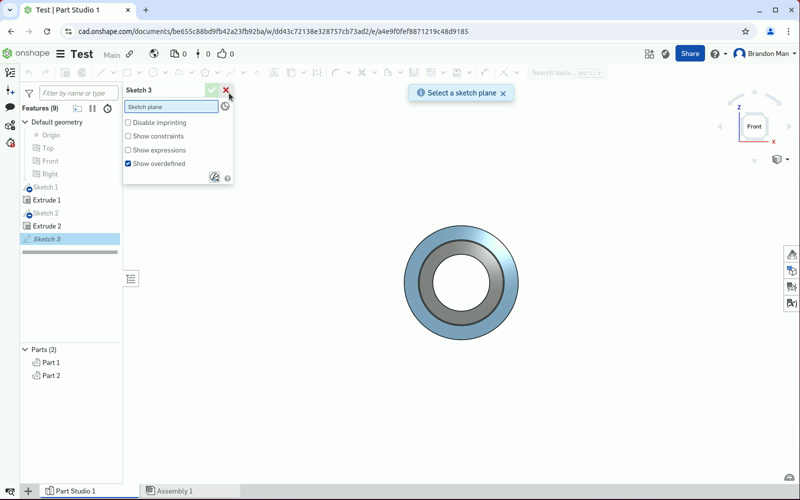
mouse_move(73, 163)
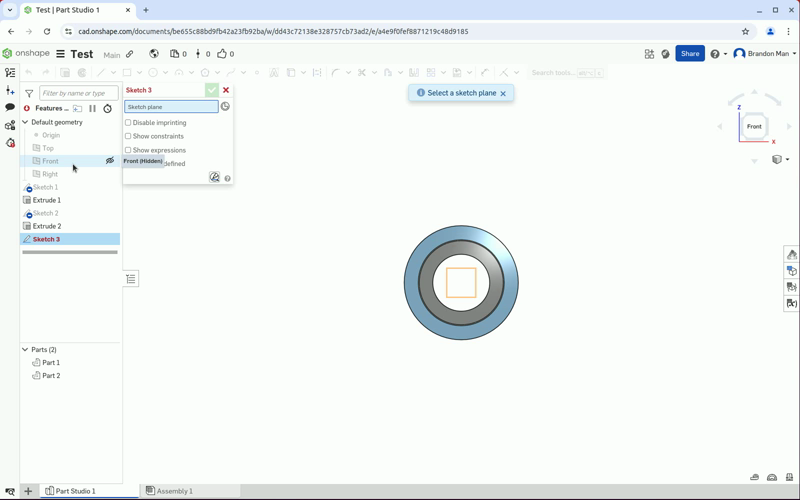
click(73, 163)
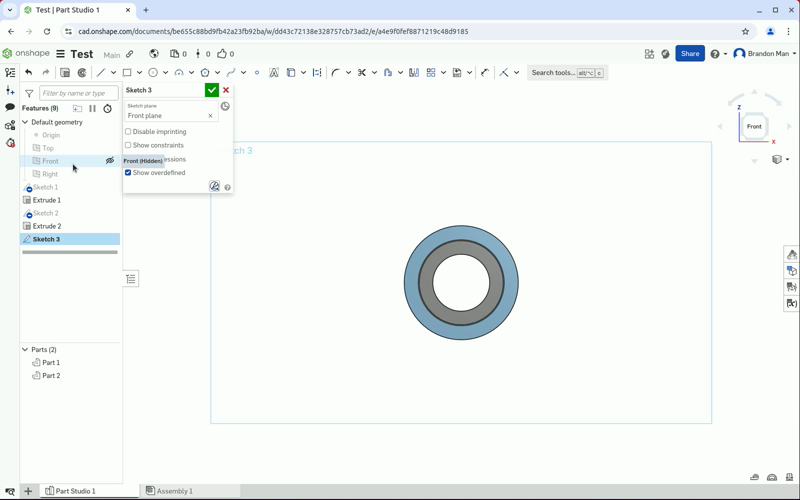
mouse_move(73, 352)
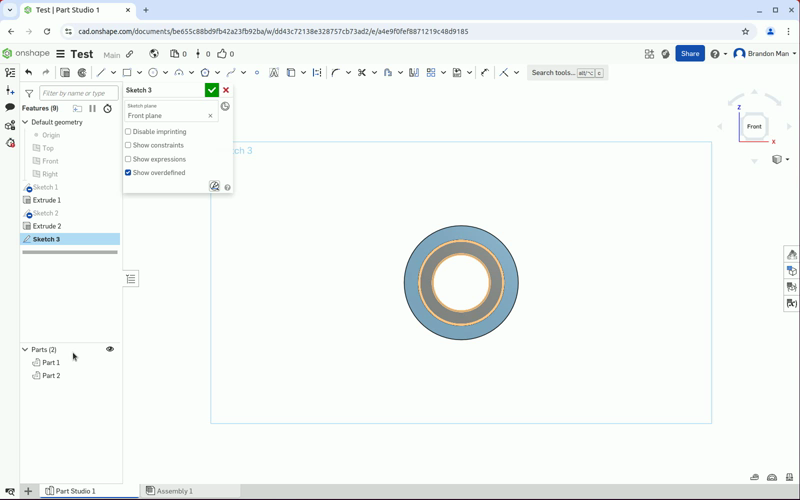
key(y)
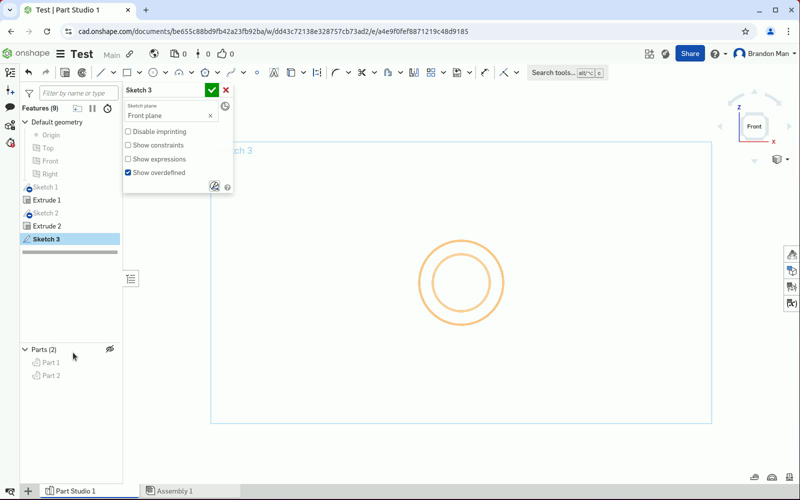
key(c)
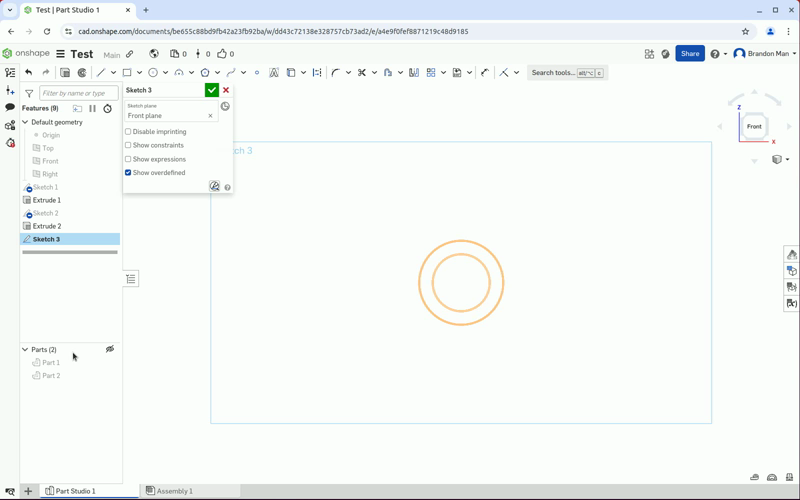
key_down(shift)
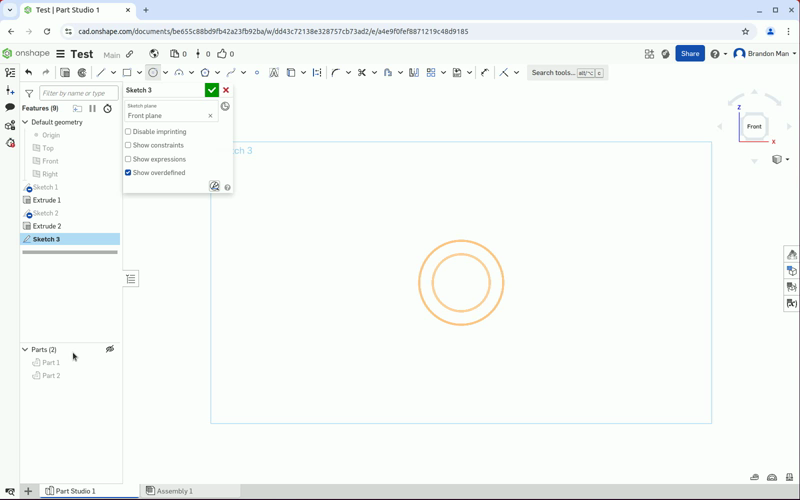
mouse_move(461, 282)
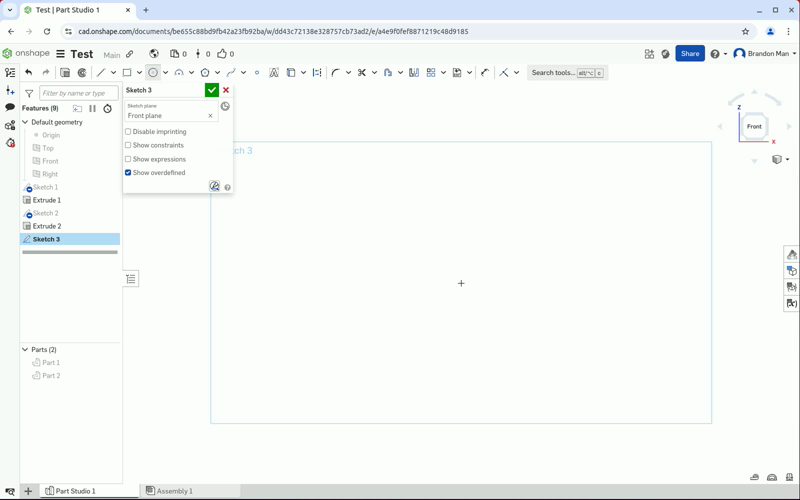
click(461, 282)
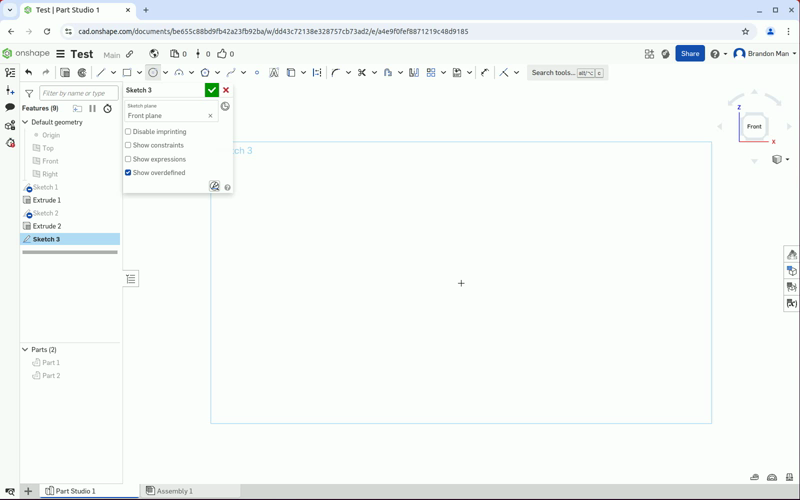
key_up(shift)
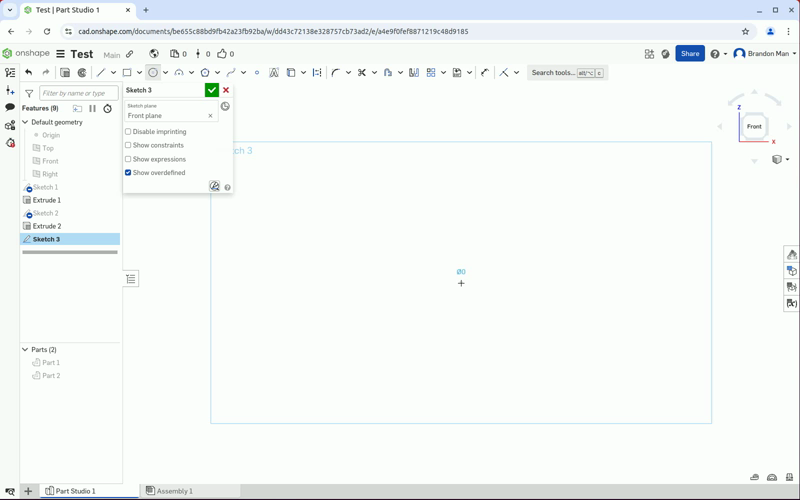
mouse_move(503, 282)
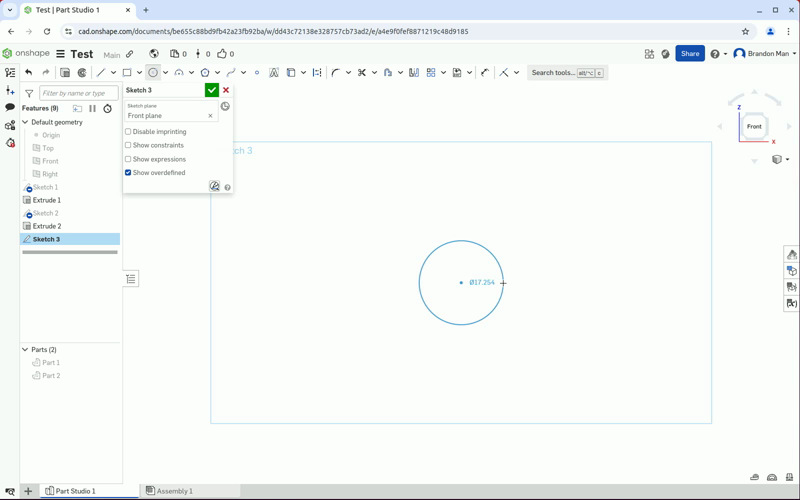
click(503, 282)
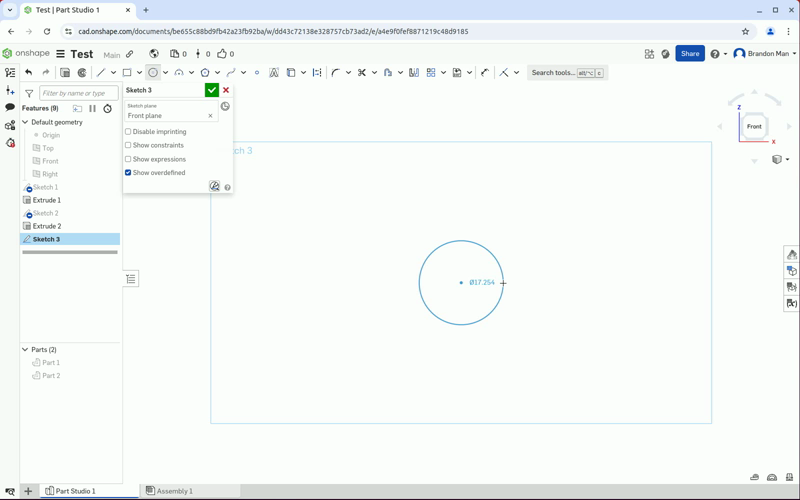
key(esc)
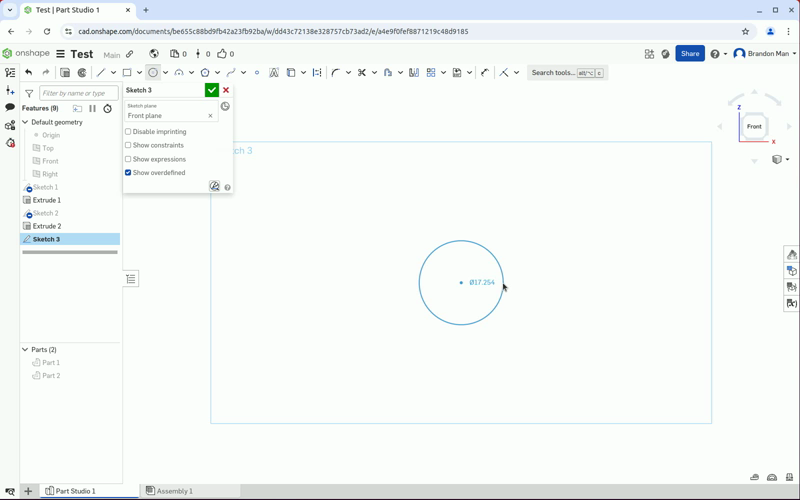
key(c)
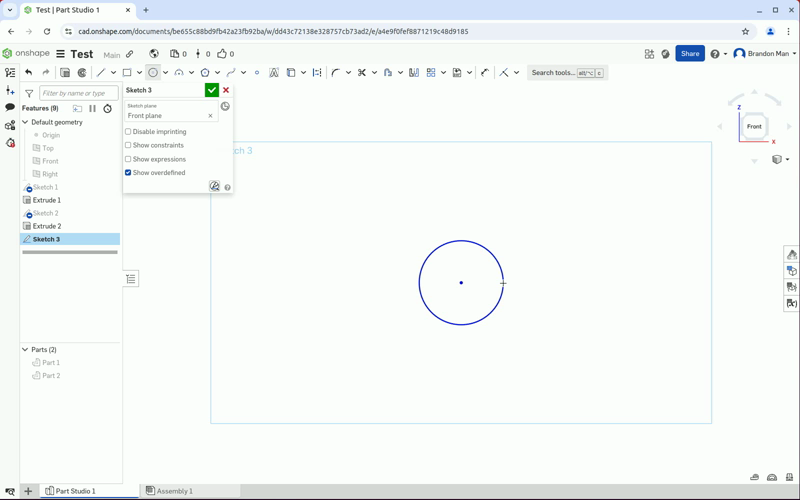
key_down(shift)
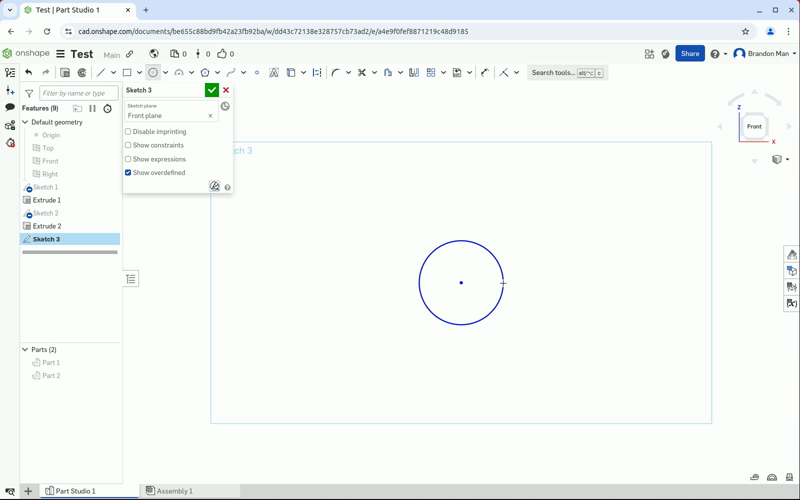
mouse_move(461, 282)
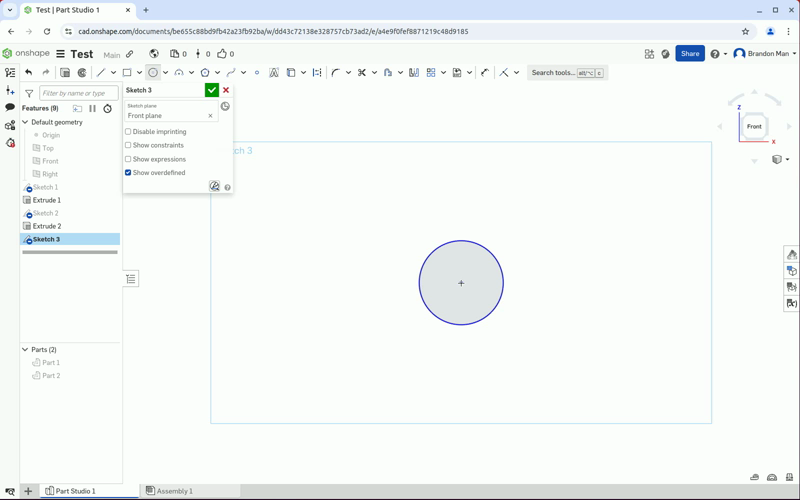
click(461, 282)
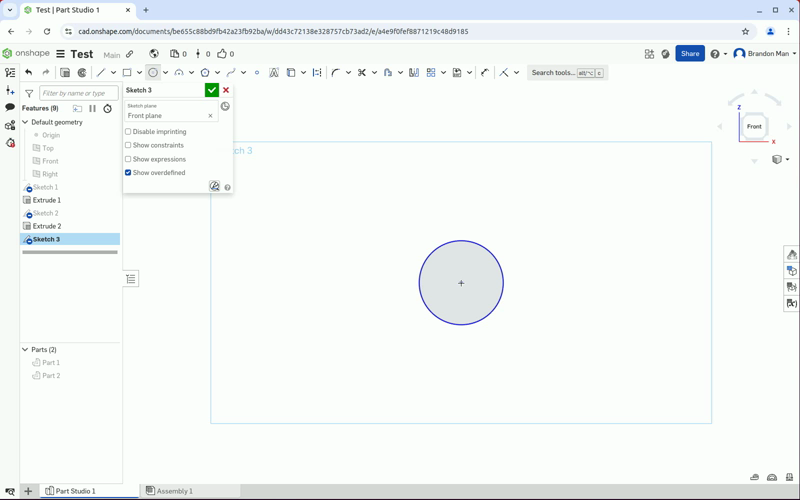
key_up(shift)
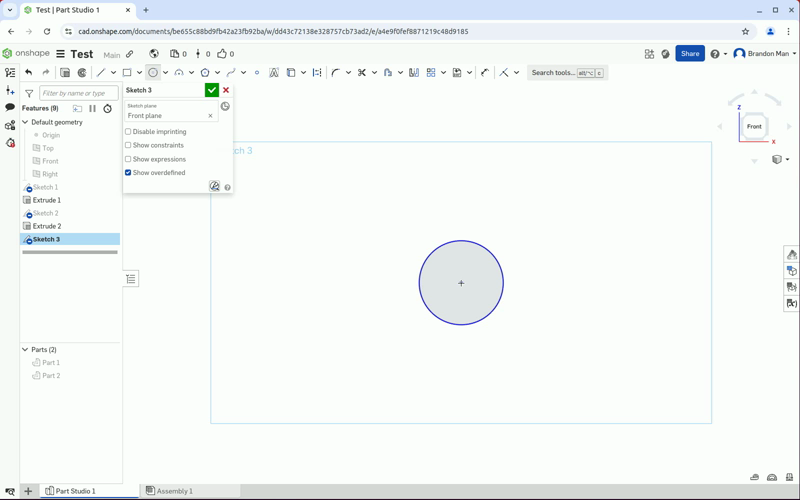
mouse_move(489, 282)
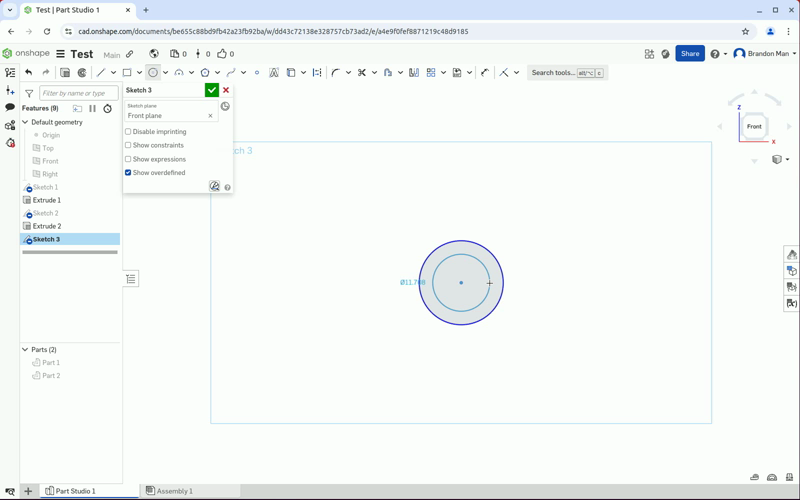
click(489, 282)
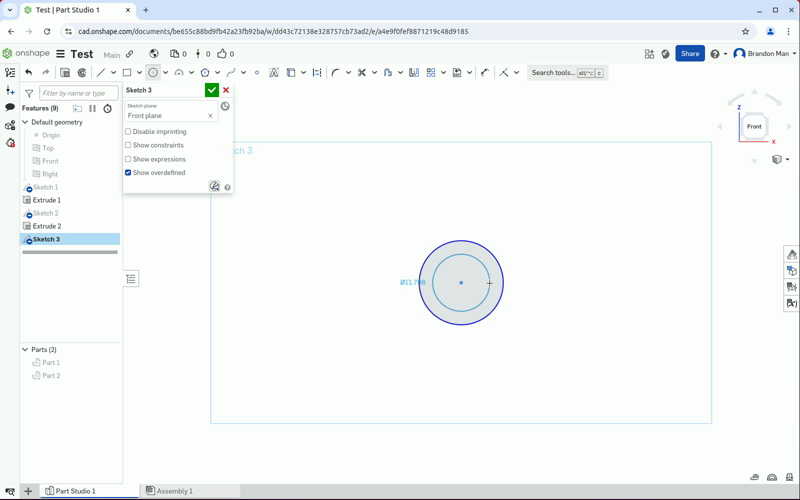
key(esc)
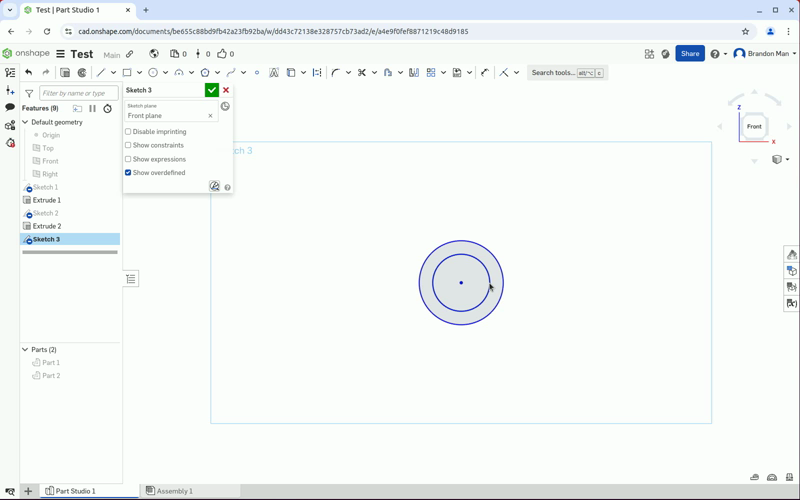
mouse_move(430, 270)
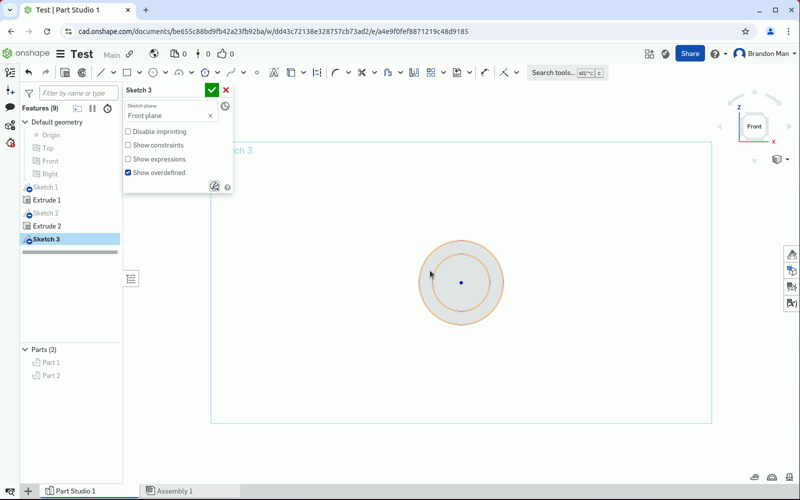
click(430, 270)
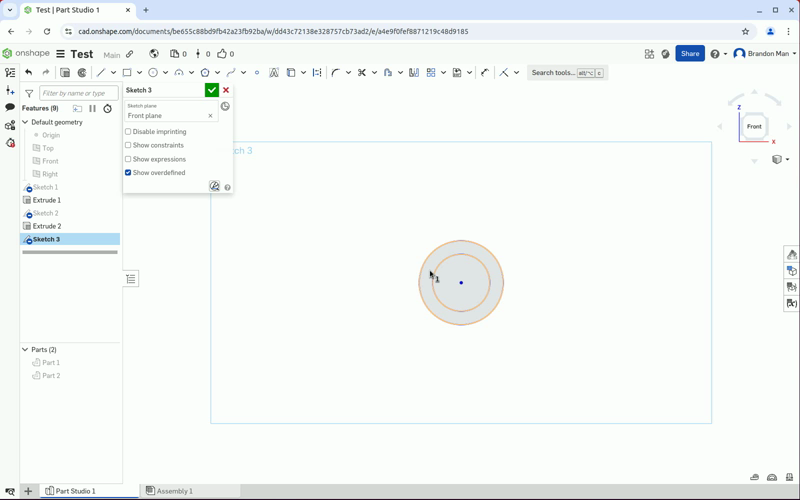
mouse_move(73, 352)
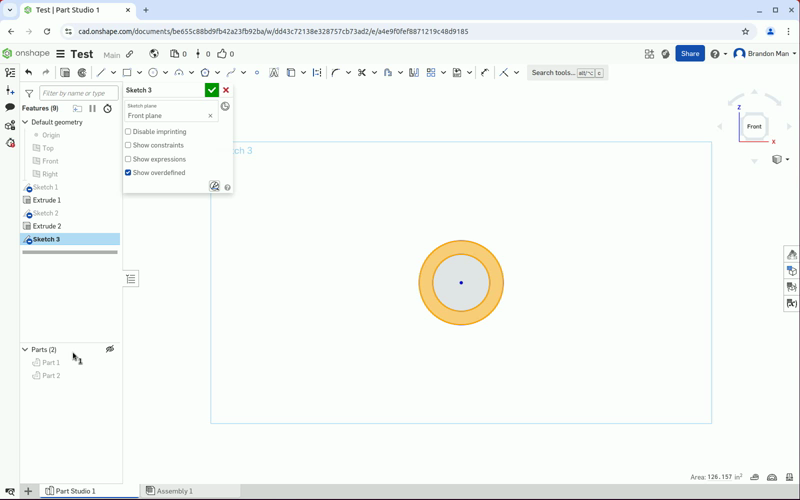
key(shift+y)
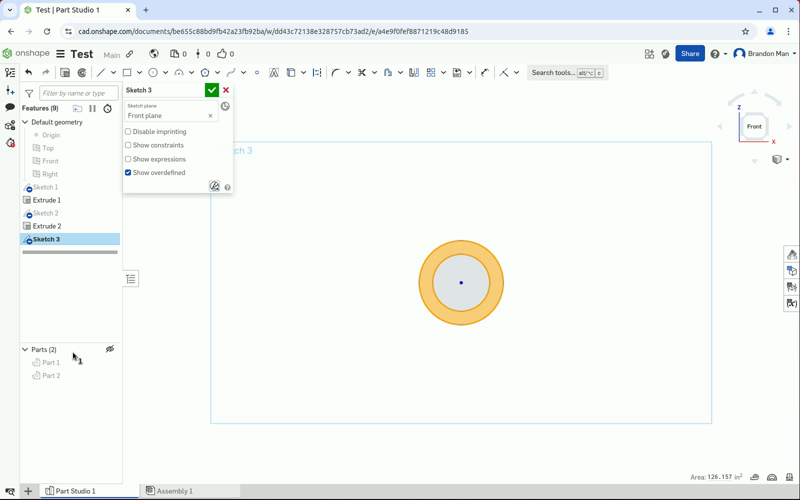
key(shift+e)
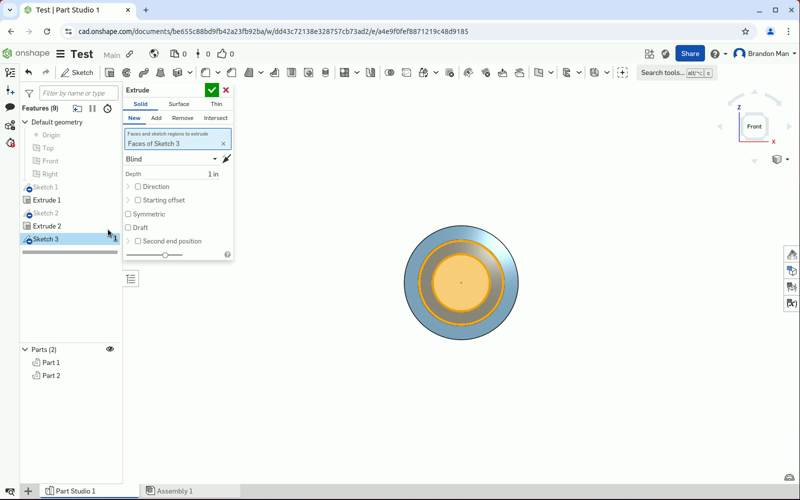
mouse_move(143, 106)
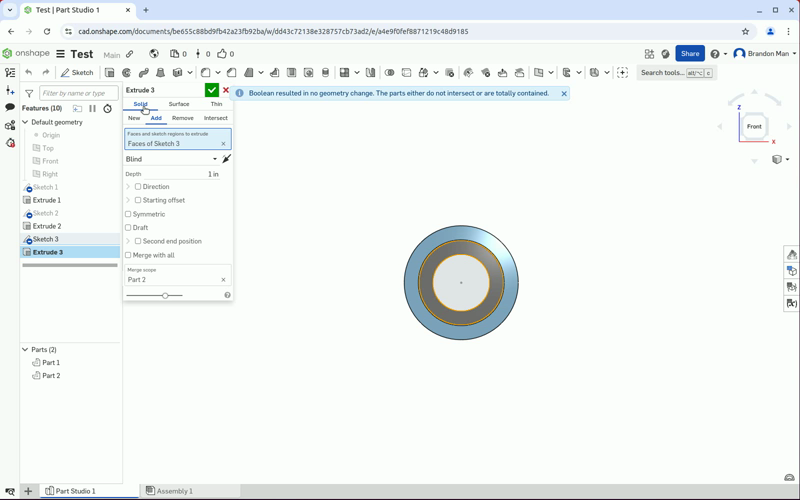
click(143, 106)
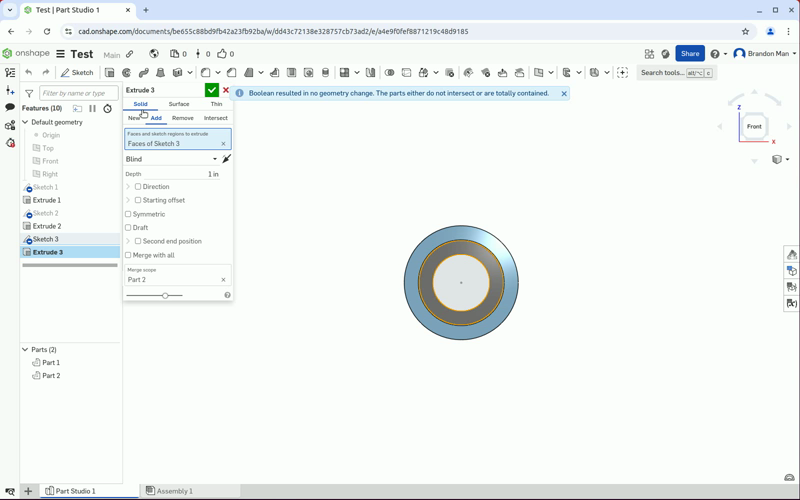
mouse_move(137, 120)
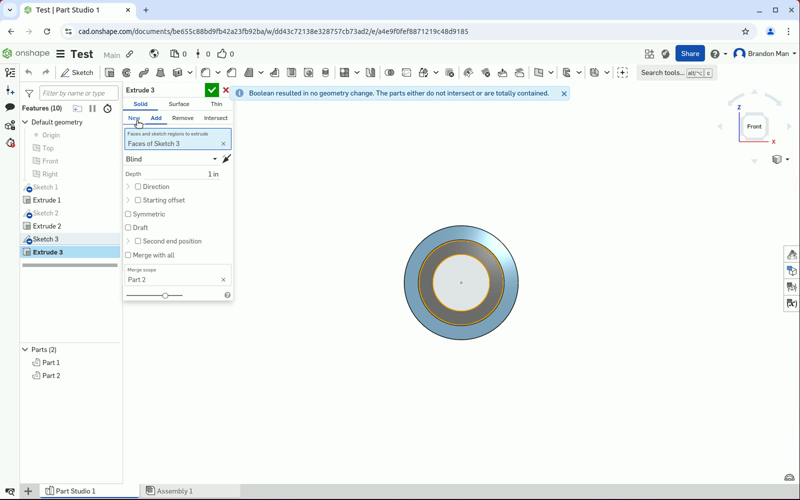
click(137, 120)
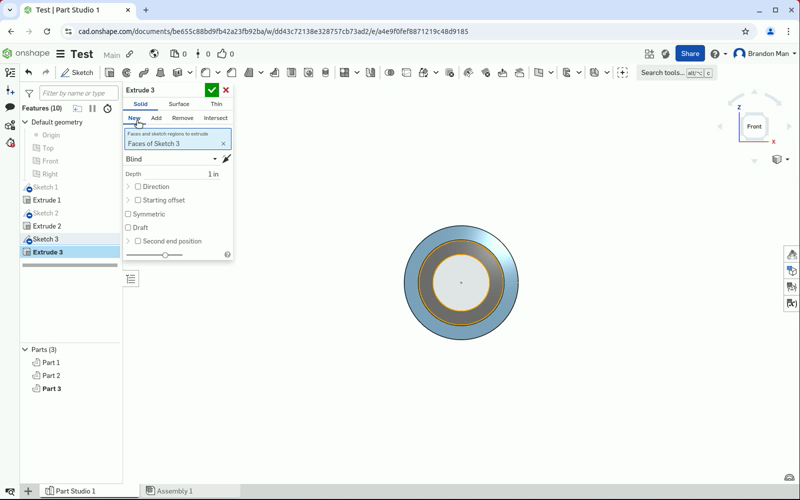
key(tab, 4)
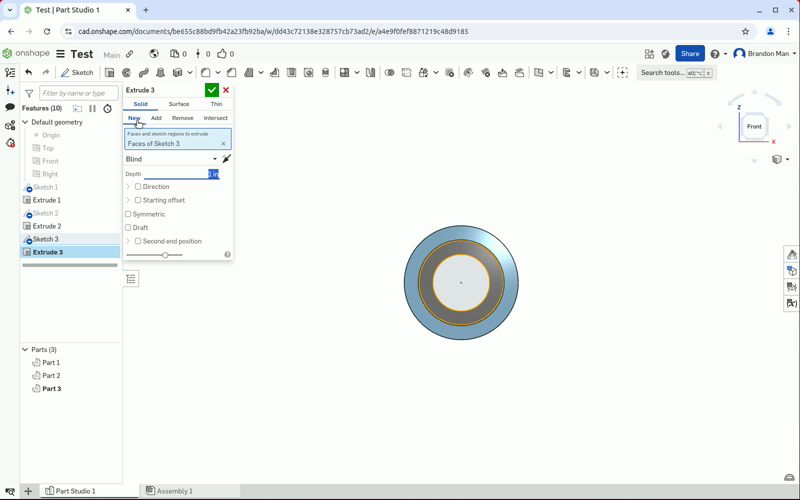
text(-23.108)
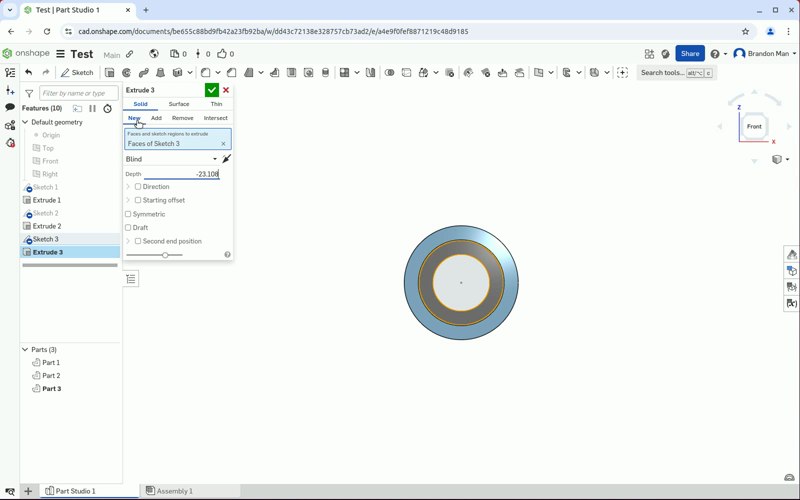
key(enter)
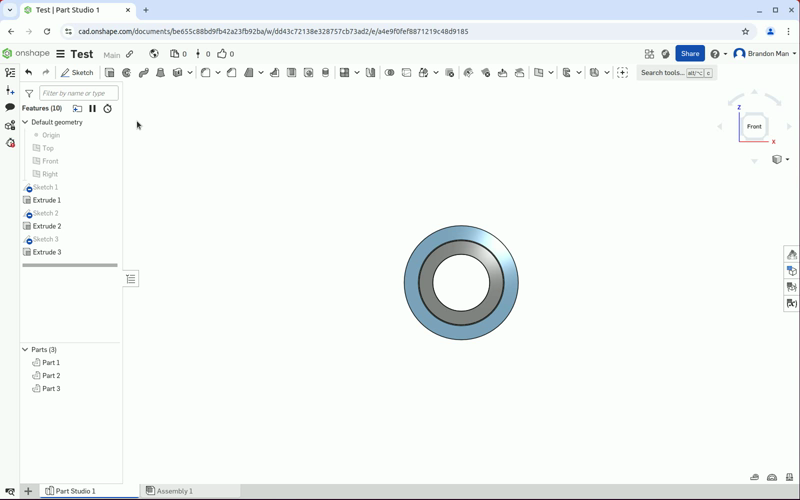
key(shift+h)
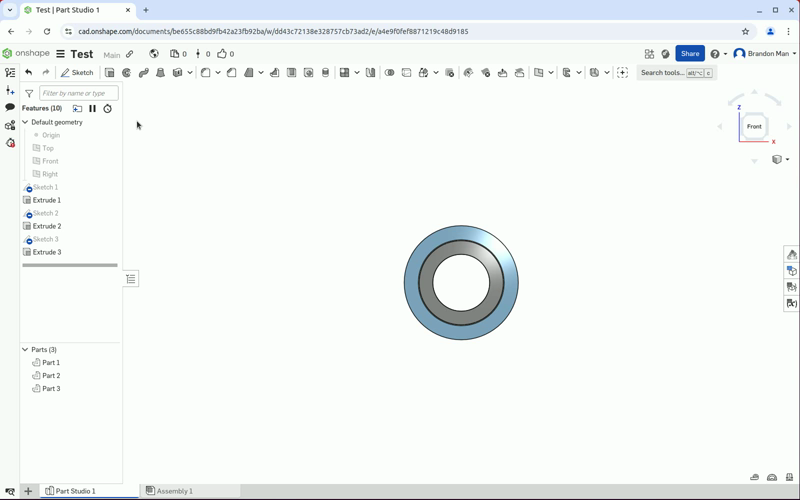
key(shift+h)
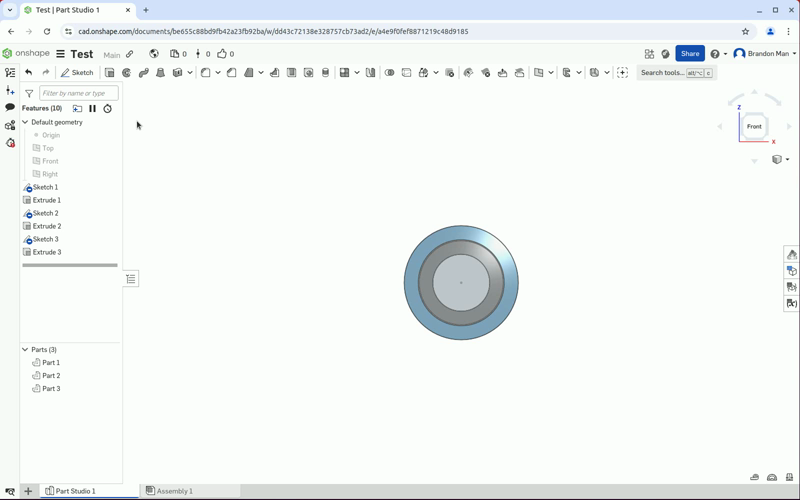
mouse_move(73, 189)
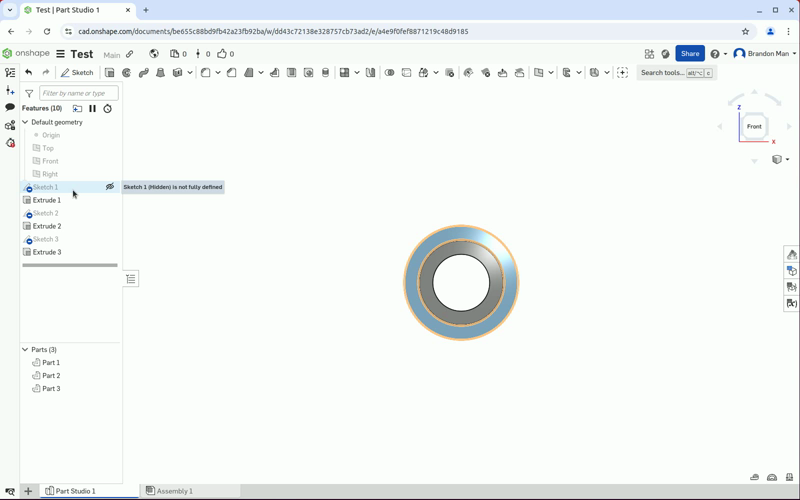
click(73, 189)
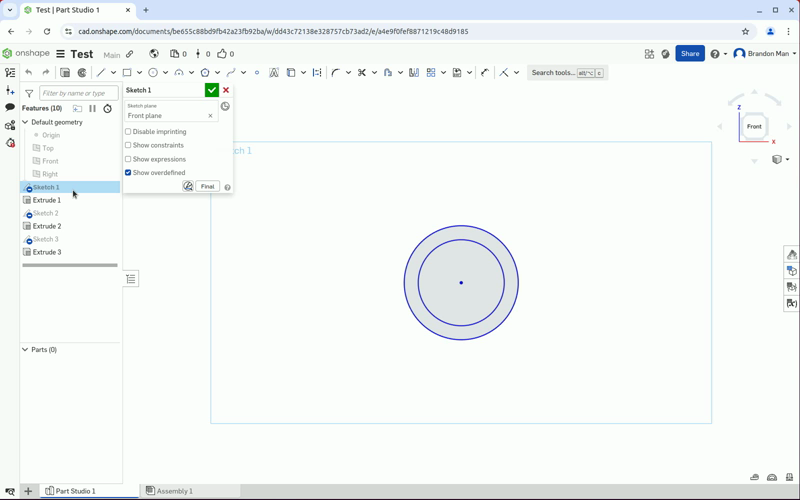
mouse_move(229, 92)
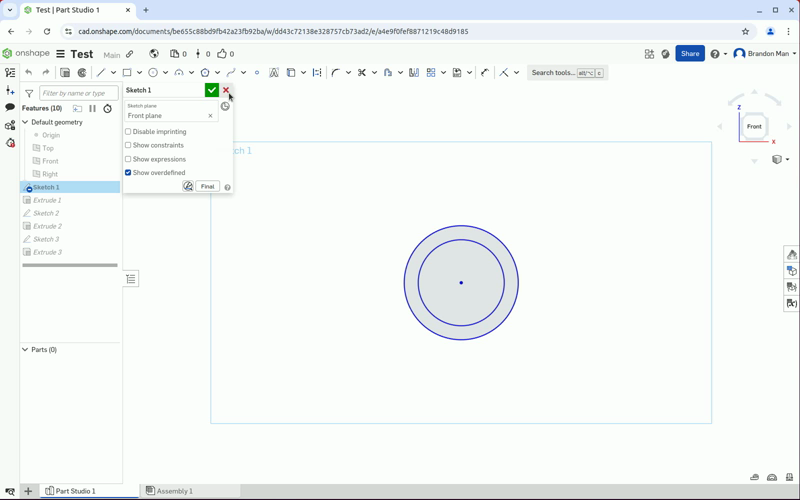
click(229, 92)
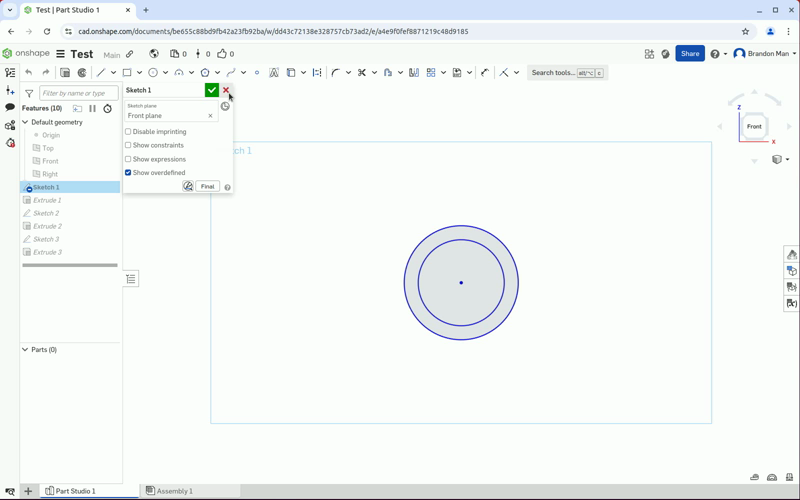
key(shift+s)
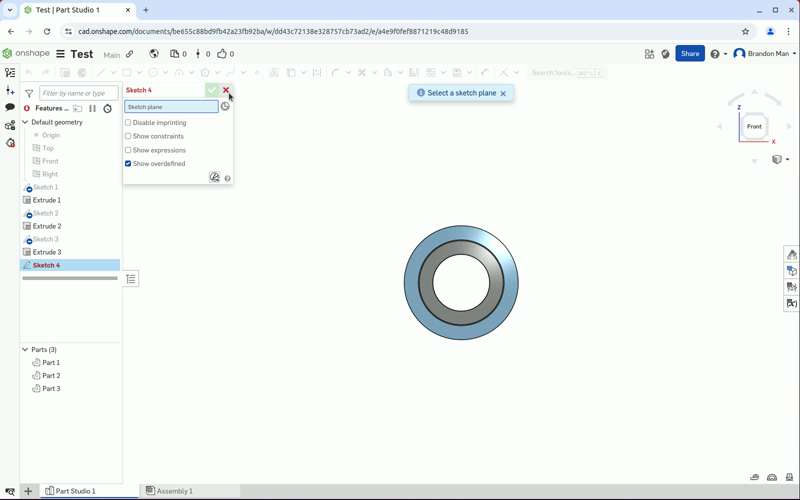
mouse_move(73, 163)
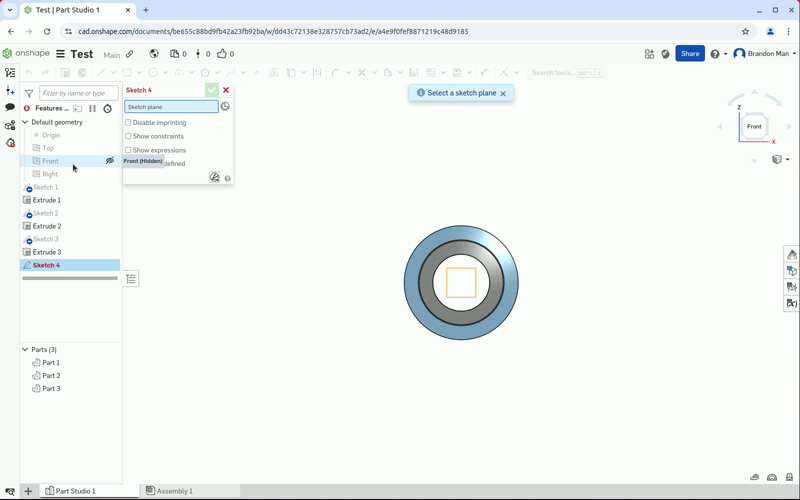
click(73, 163)
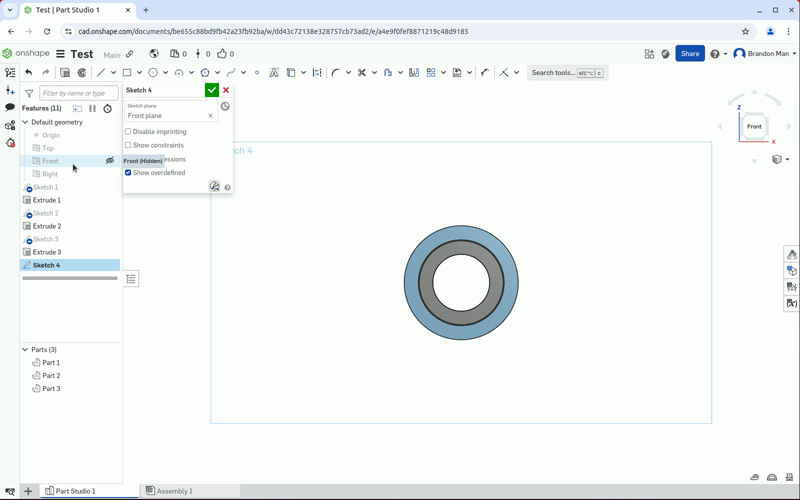
mouse_move(73, 352)
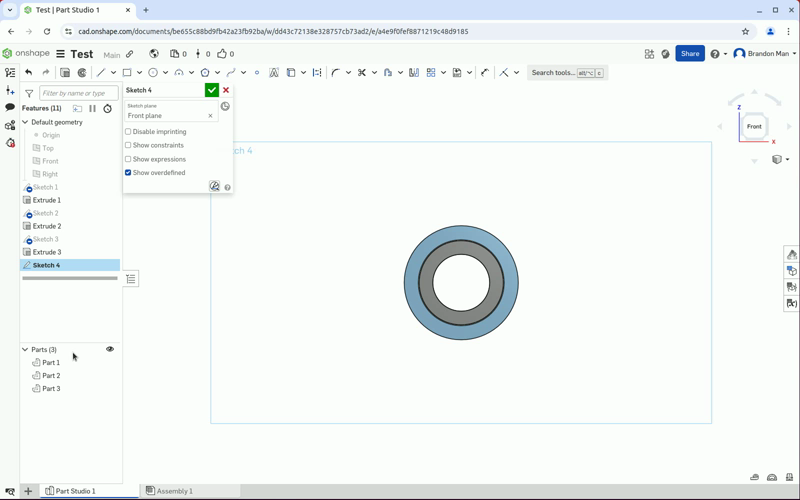
key(y)
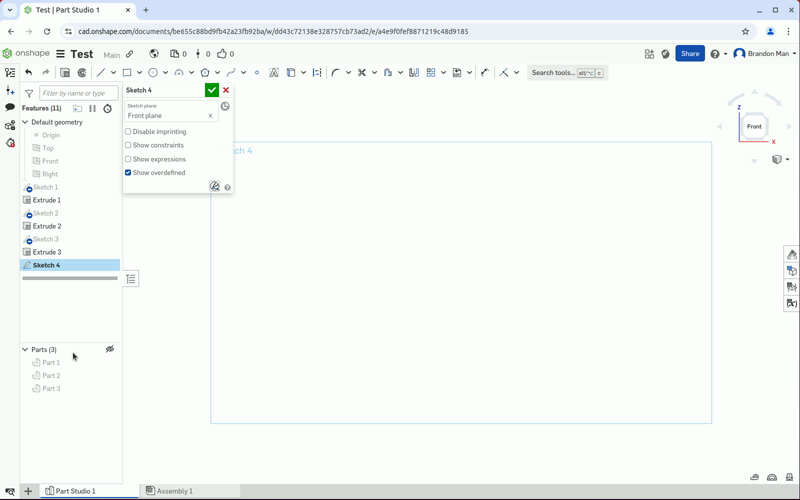
key(c)
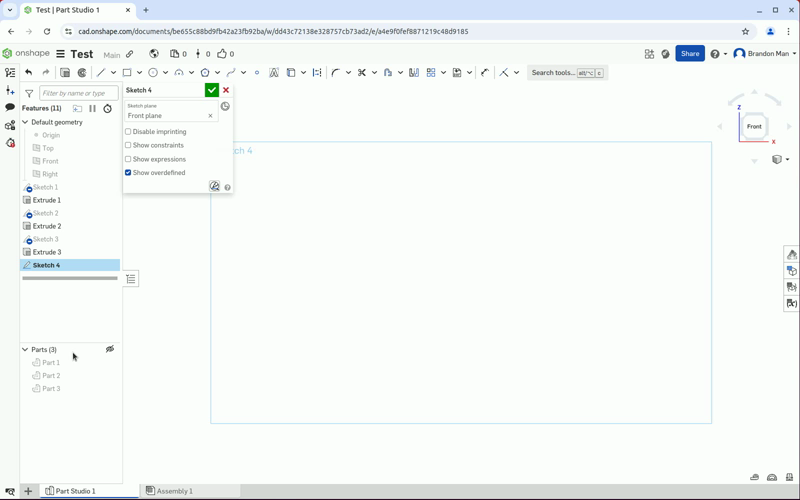
key_down(shift)
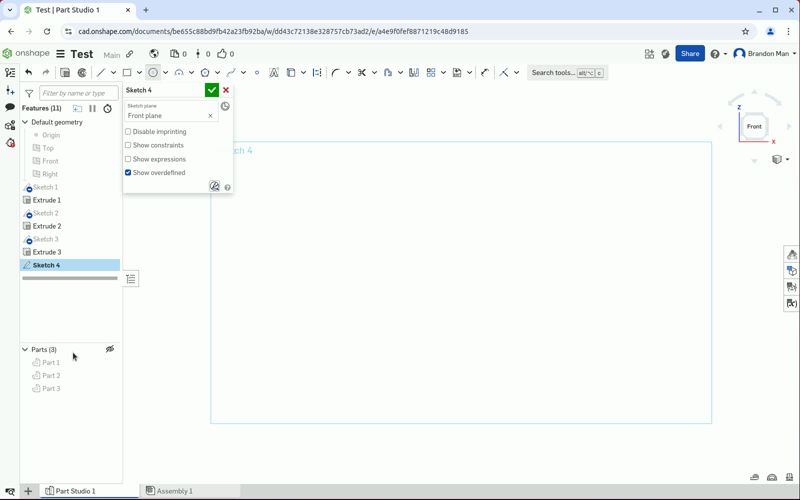
mouse_move(461, 282)
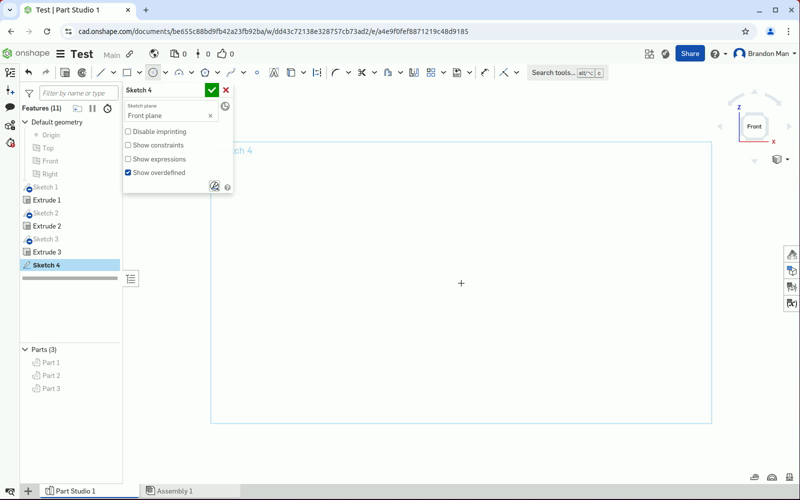
click(461, 282)
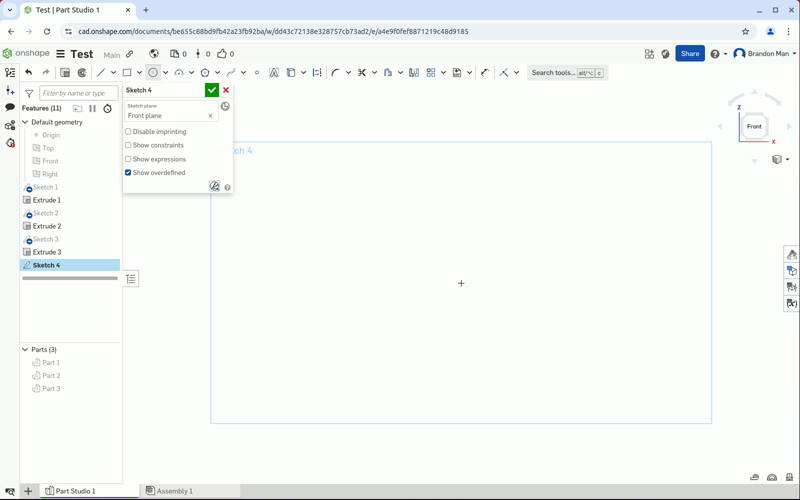
key_up(shift)
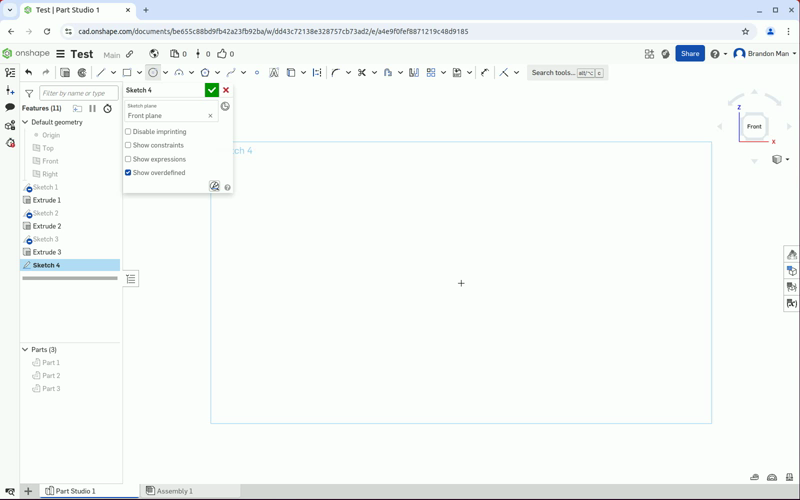
mouse_move(518, 282)
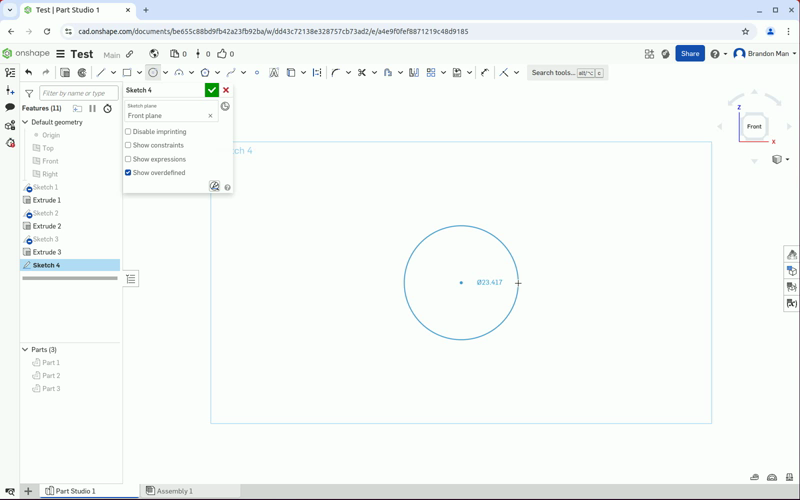
click(518, 282)
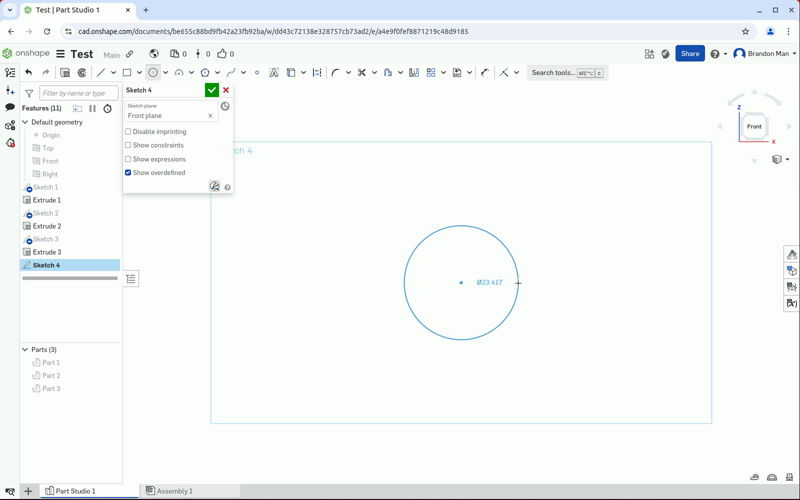
key(esc)
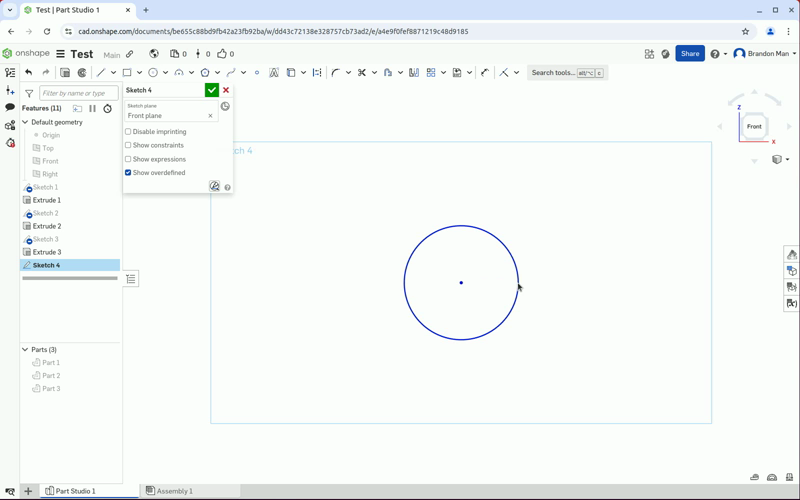
key(c)
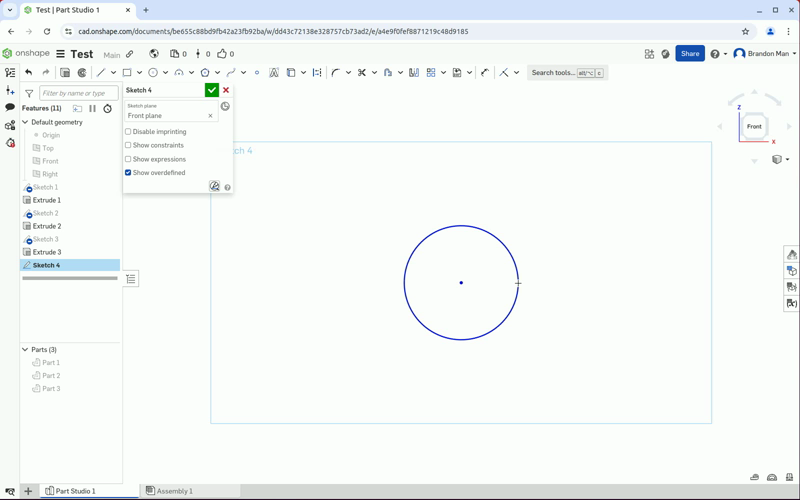
key_down(shift)
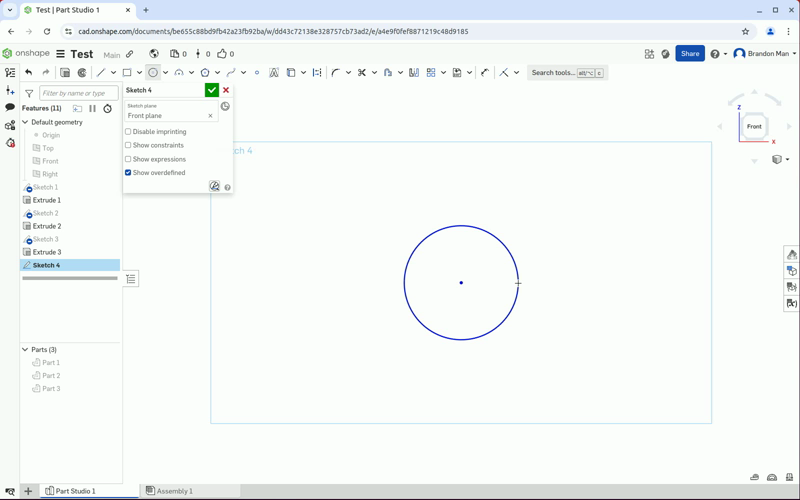
mouse_move(461, 282)
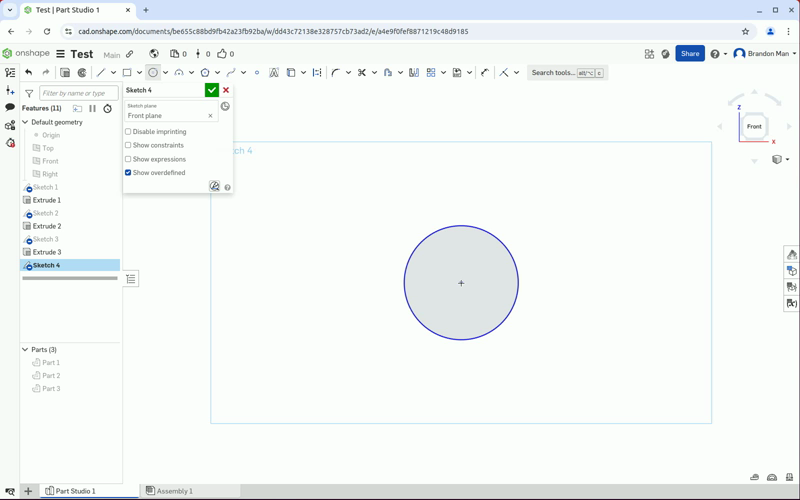
click(461, 282)
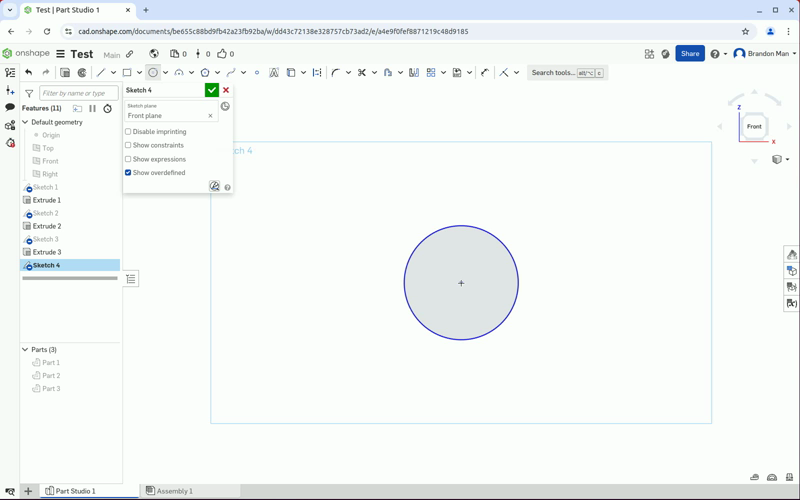
key_up(shift)
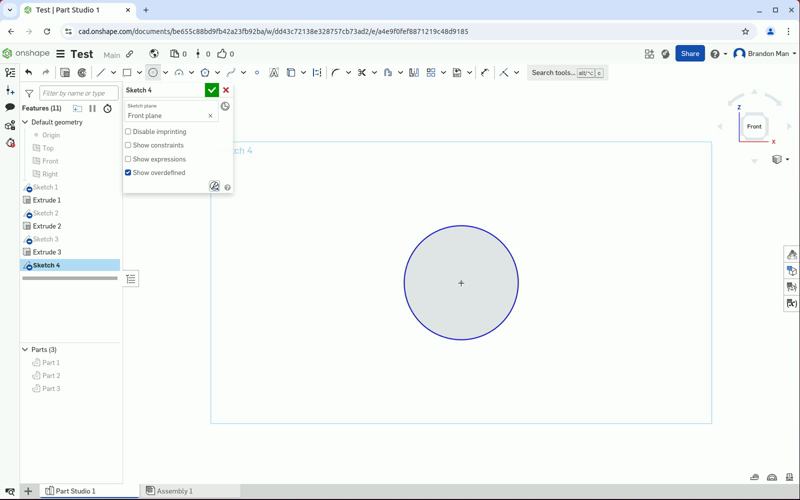
mouse_move(504, 282)
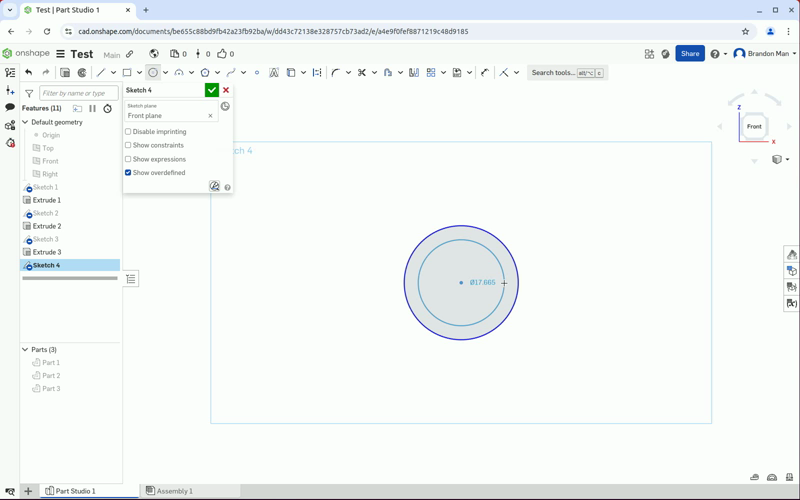
click(504, 282)
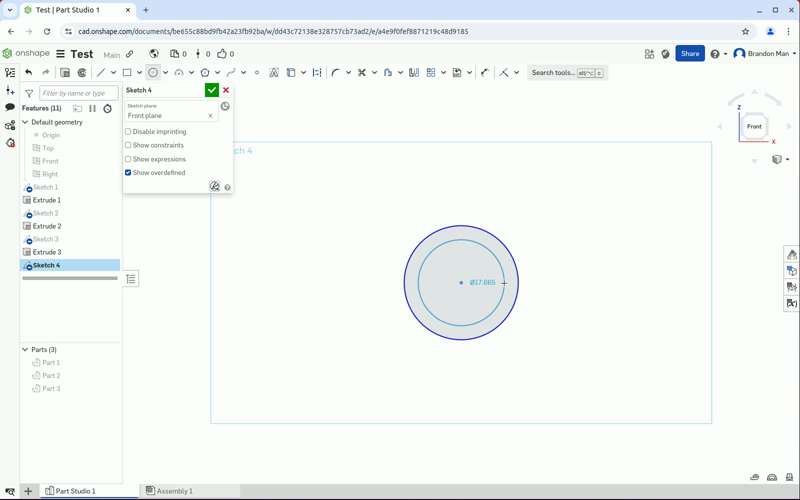
key(esc)
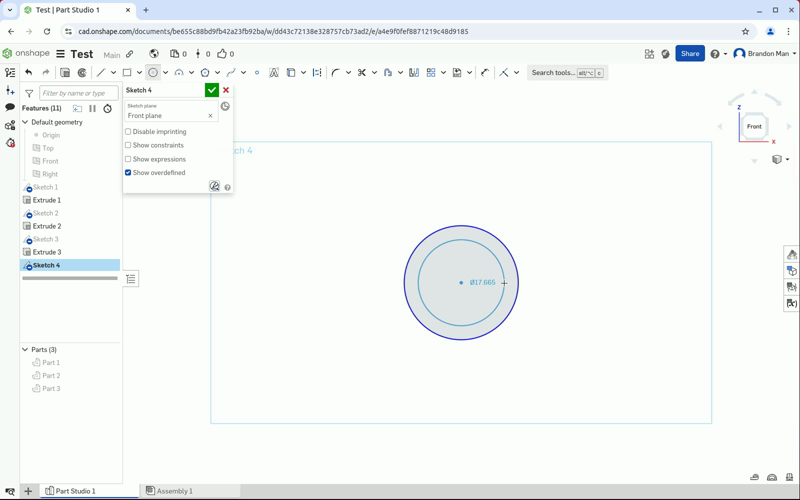
mouse_move(411, 288)
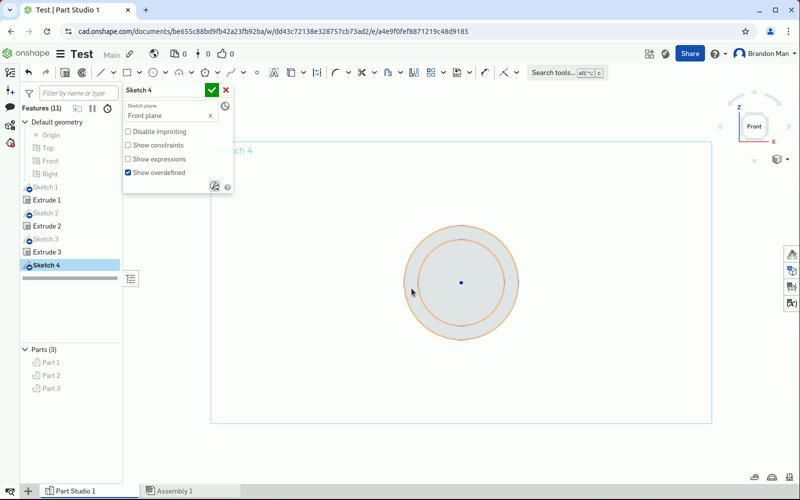
click(411, 288)
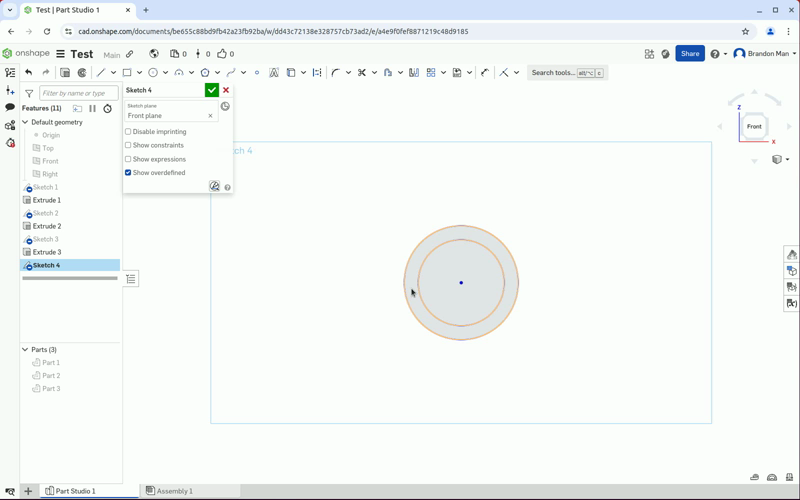
mouse_move(73, 352)
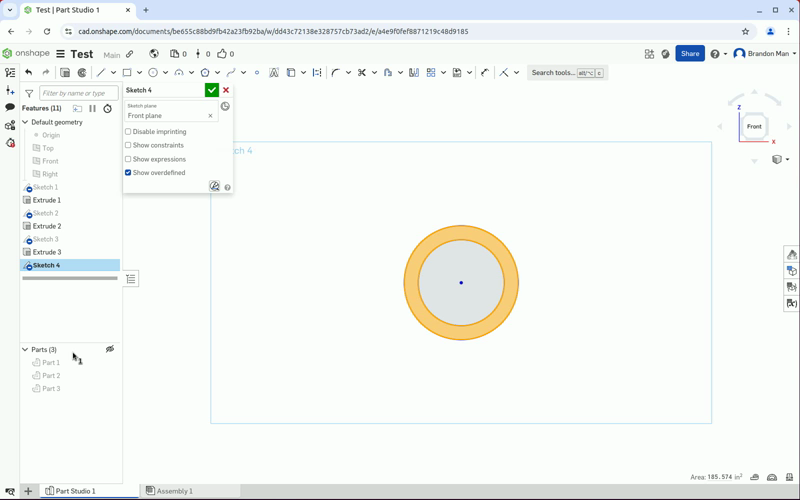
key(shift+y)
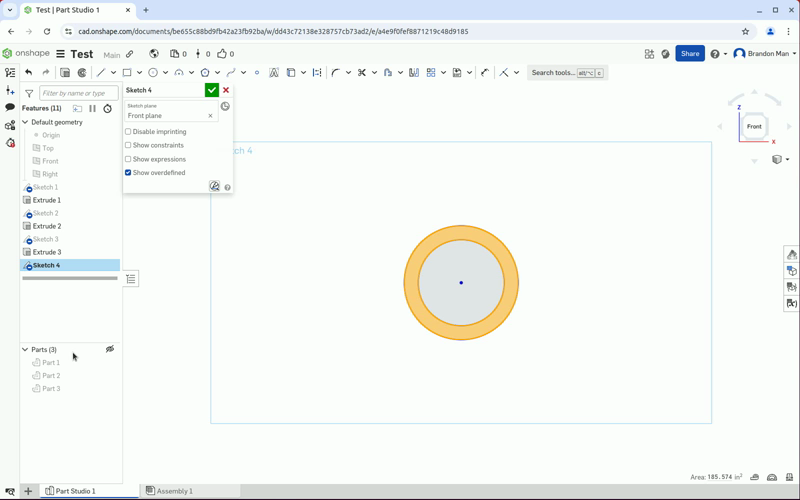
key(shift+e)
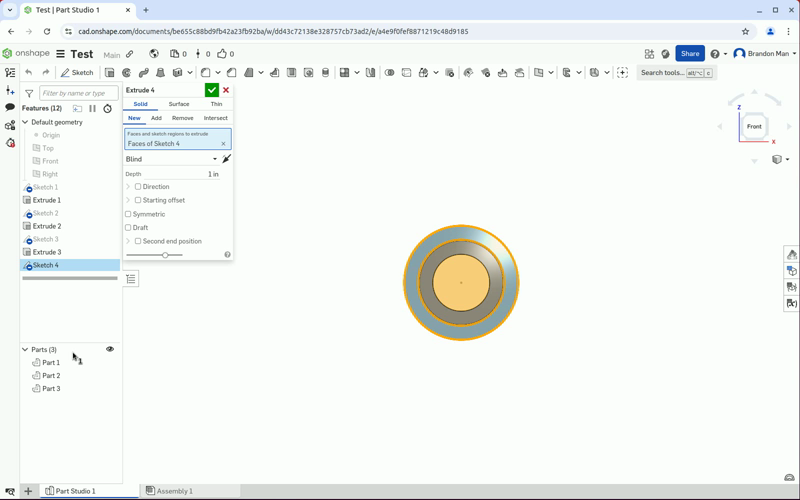
mouse_move(143, 106)
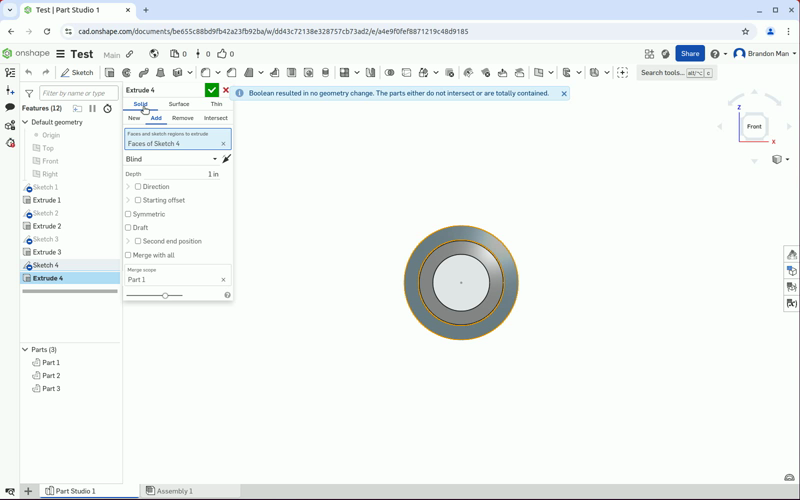
click(143, 106)
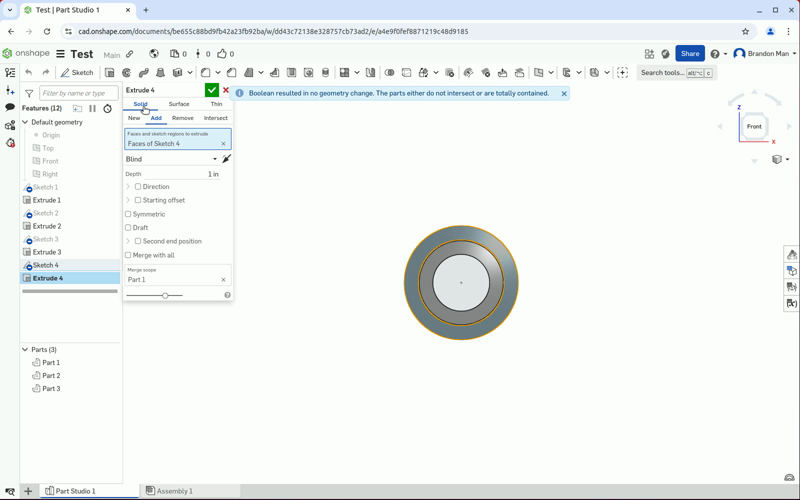
mouse_move(137, 120)
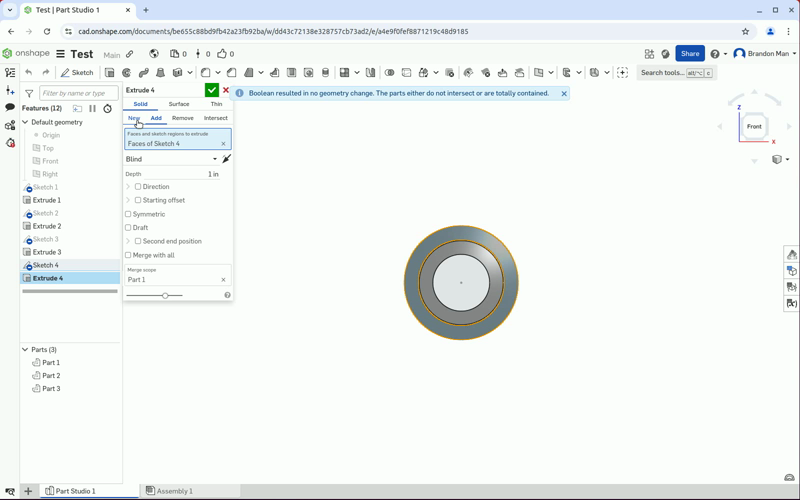
click(137, 120)
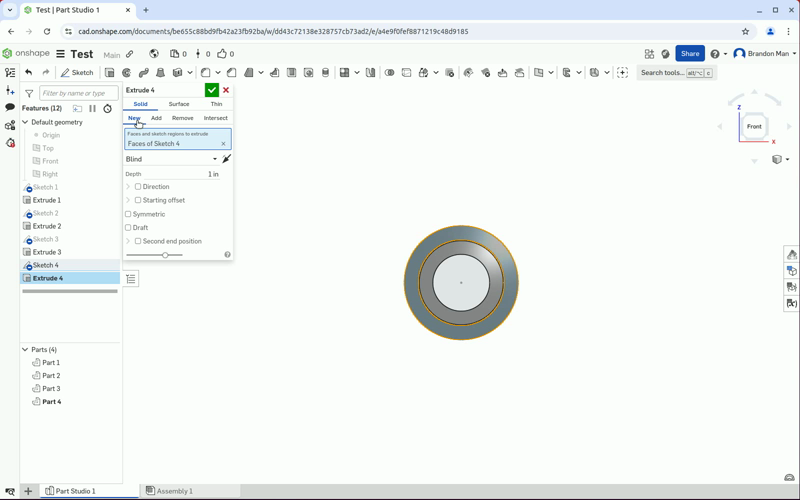
key(tab, 4)
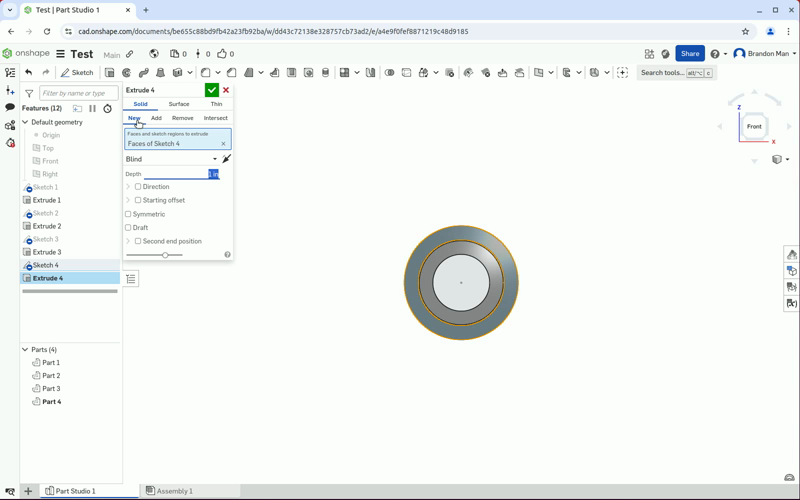
text(-23.108)
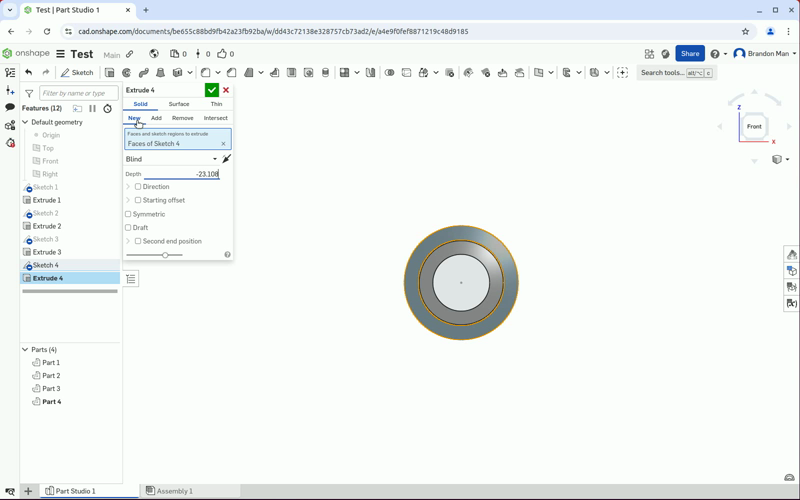
key(enter)
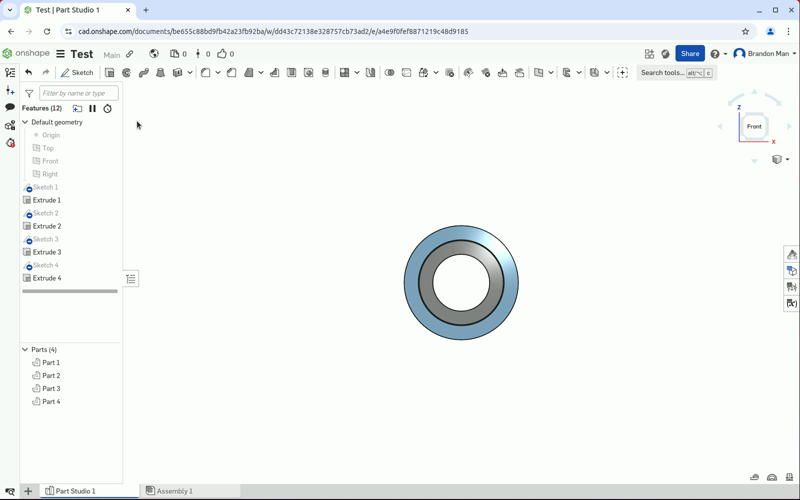
key(shift+h)
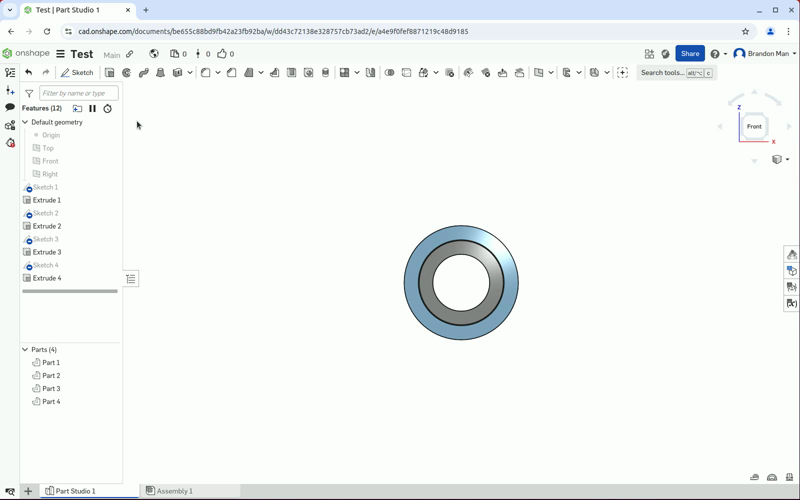
key(shift+h)
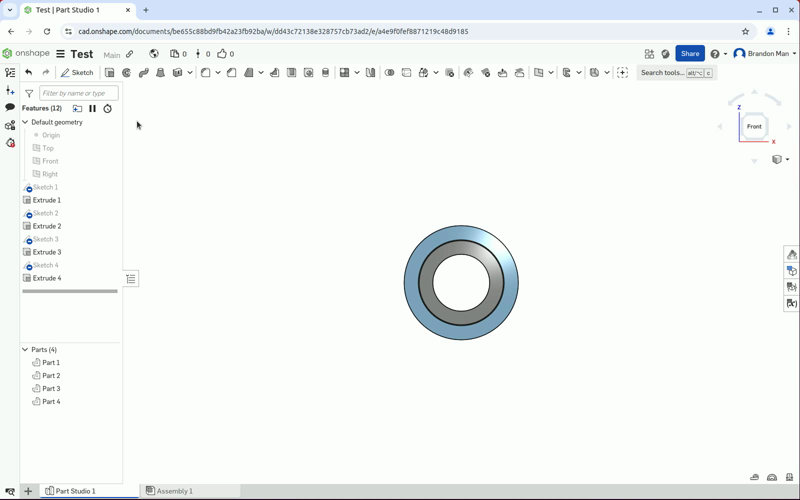
key(shift+7)
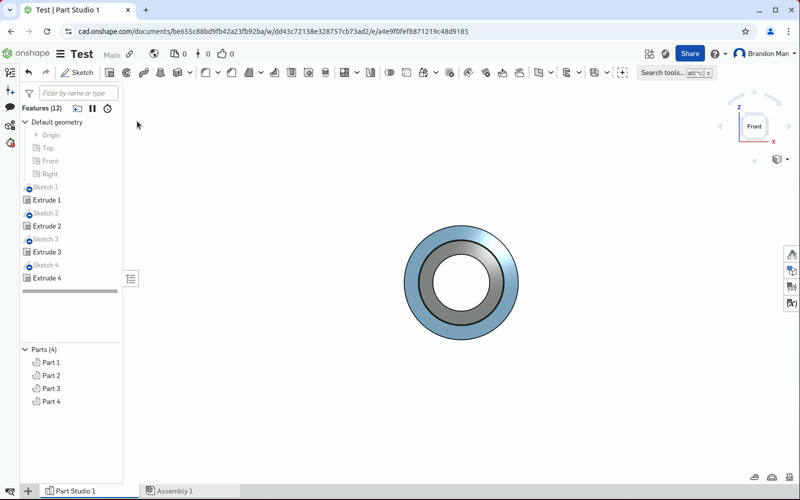
key(left, 2)
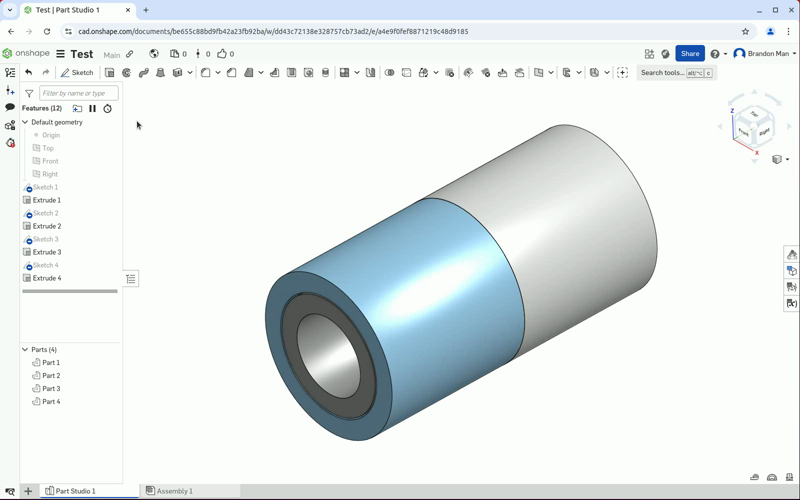
key(down, 2)
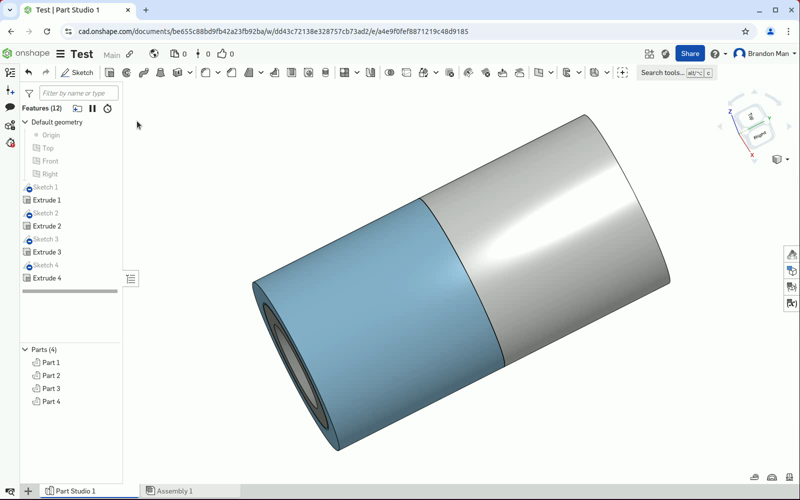
key(up, 2)
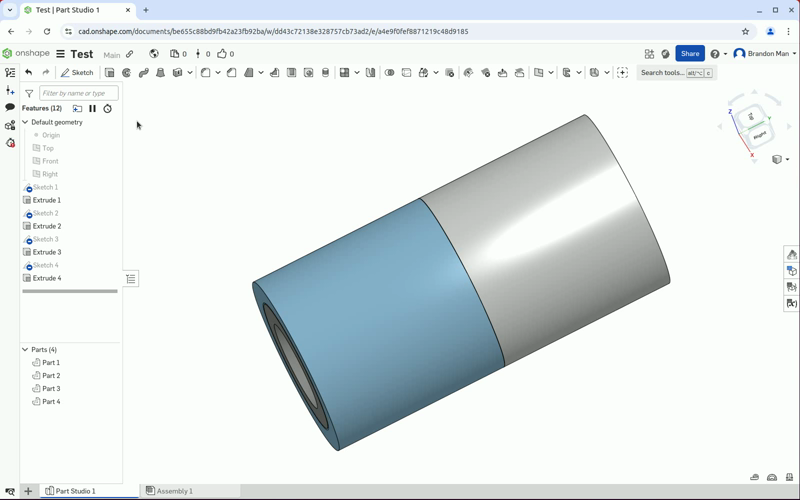
key(right, 2)
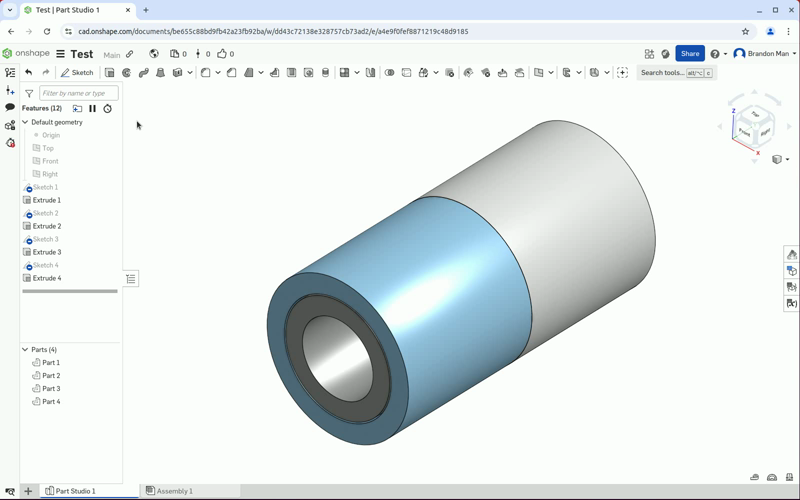
mouse_move(73, 189)
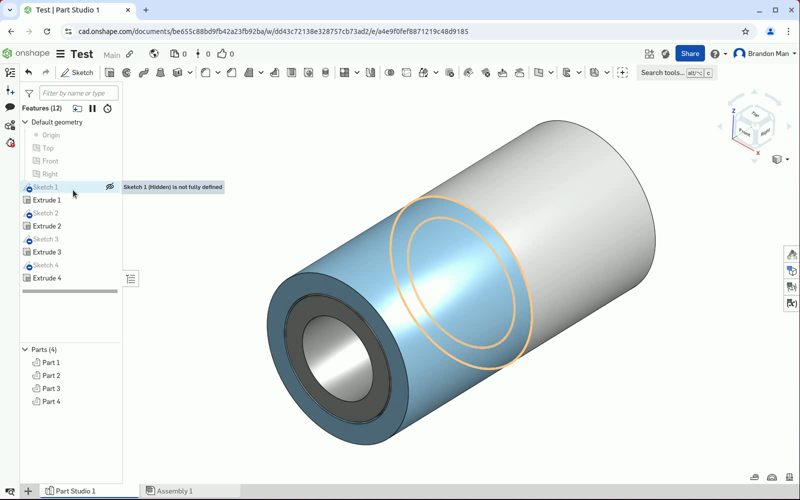
click(73, 189)